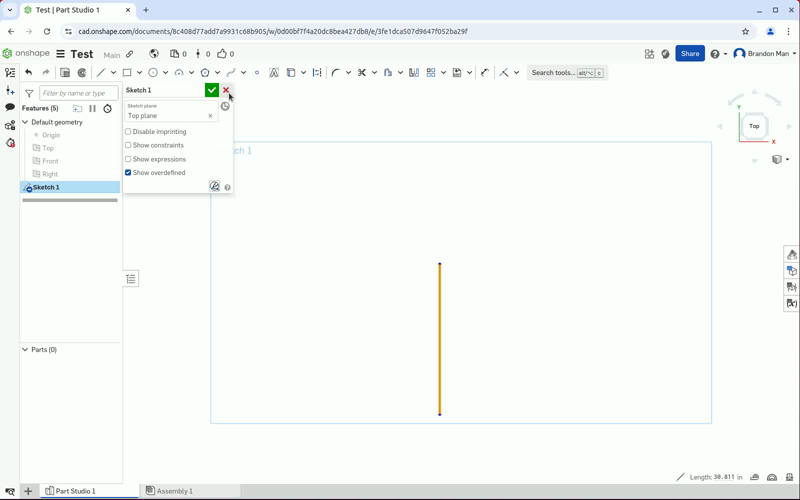
key(shift+h)
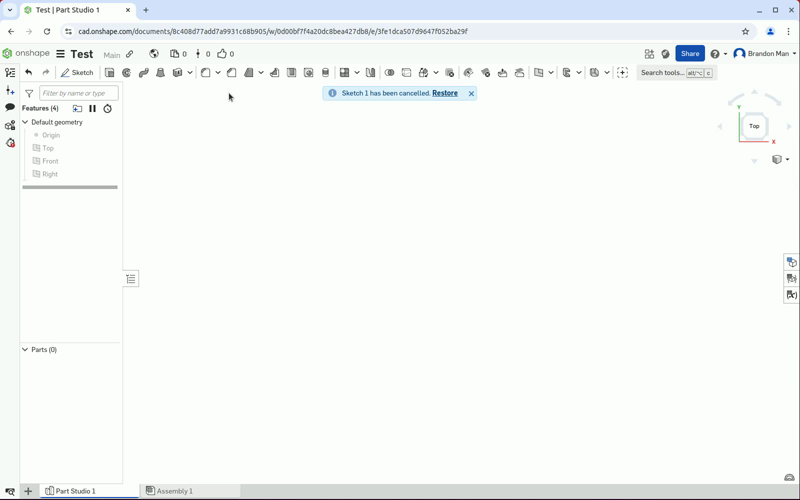
mouse_move(73, 352)
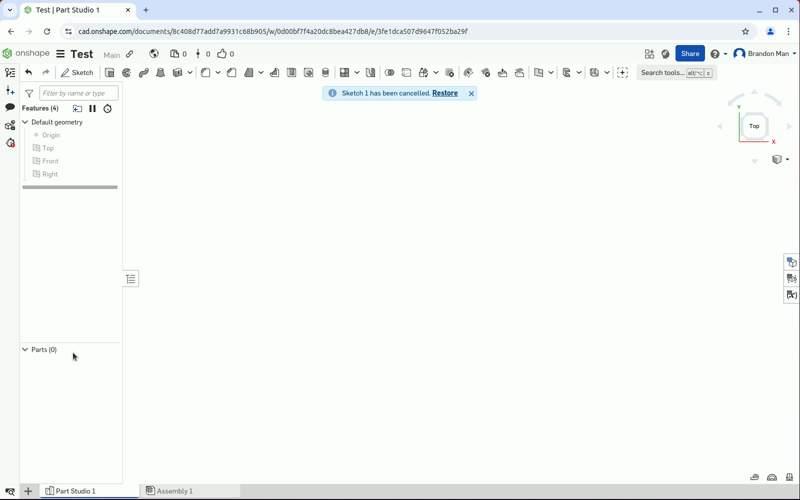
key(y)
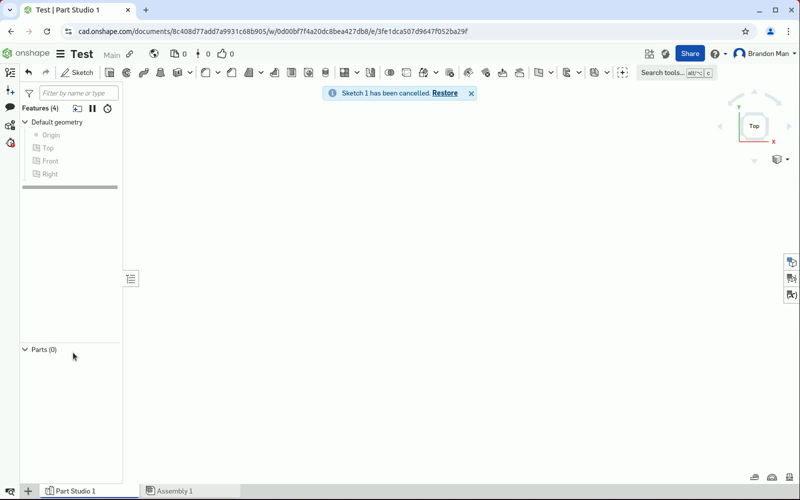
key(shift+p)
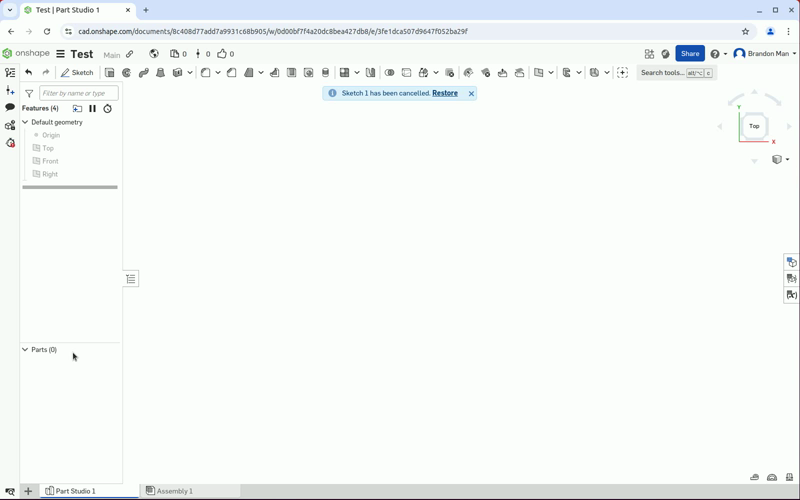
key(space)
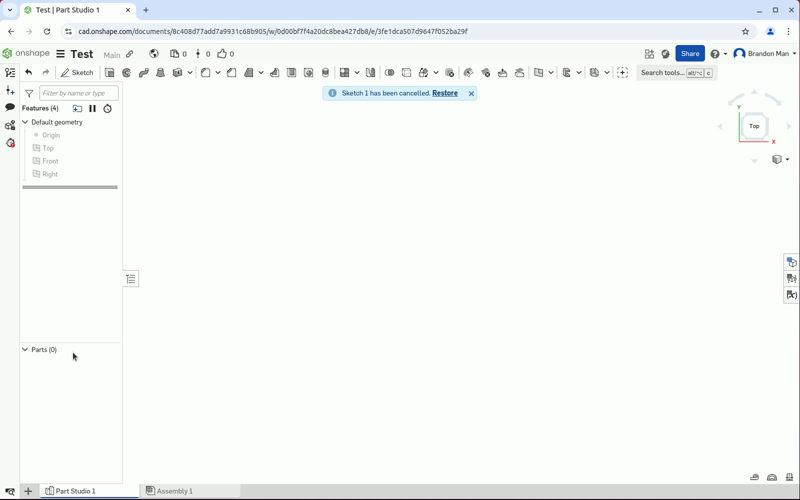
key_down(shift)
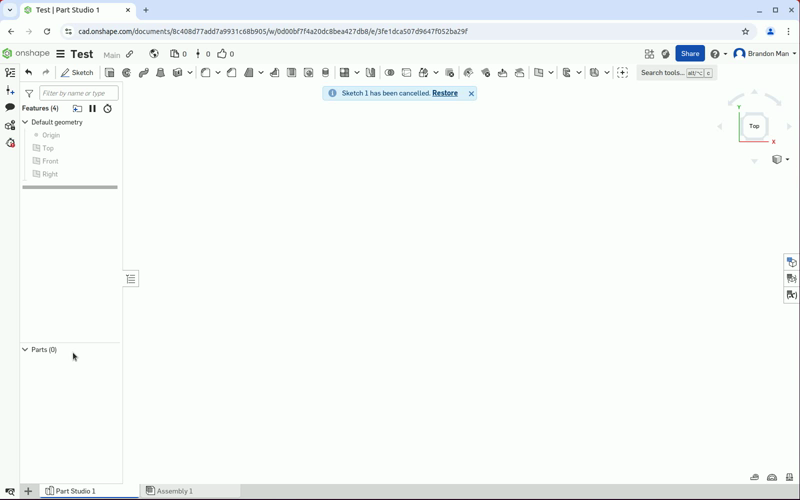
key(up)
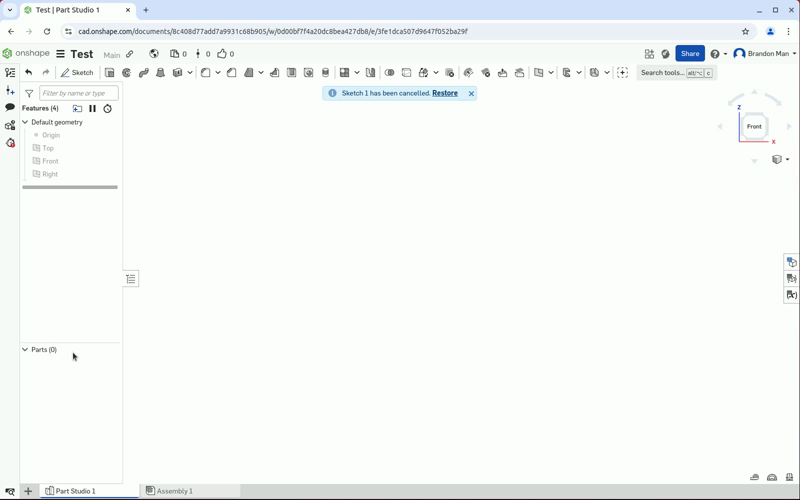
key_up(shift)
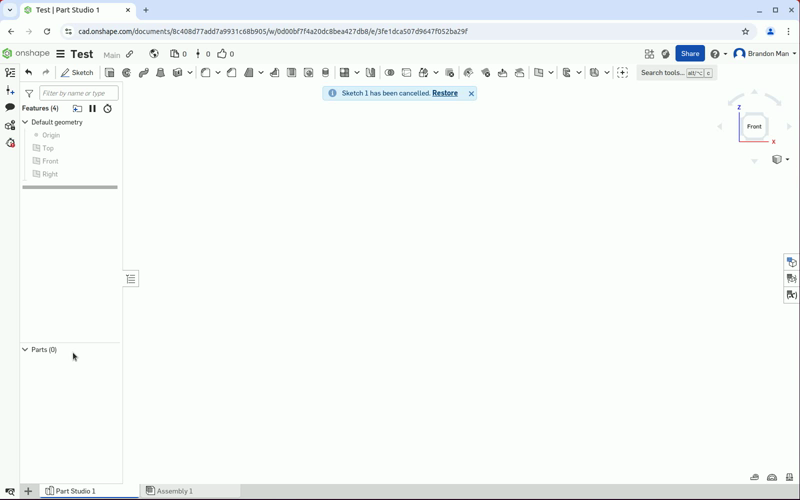
mouse_move(73, 352)
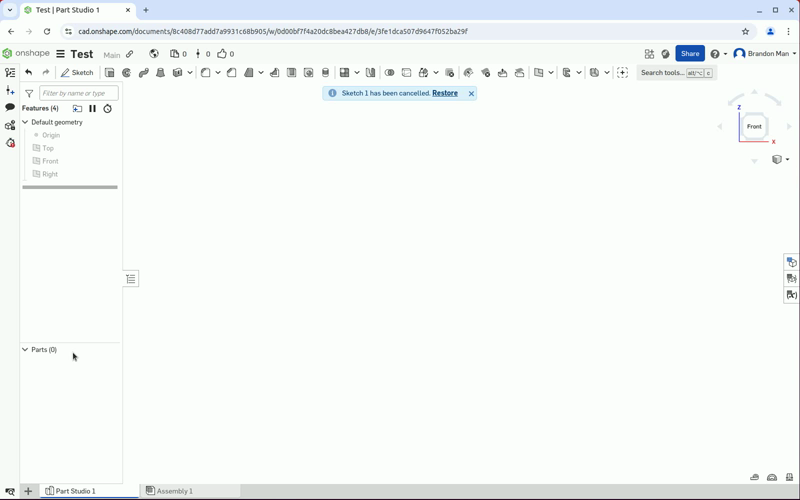
key(shift+y)
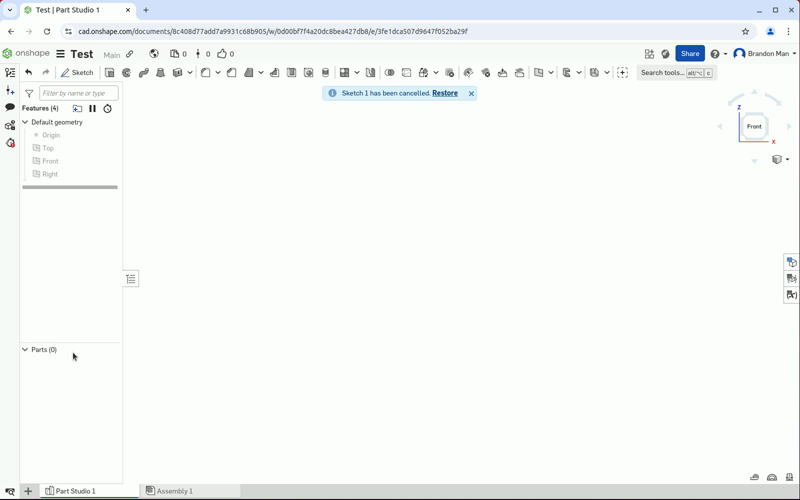
key(shift+s)
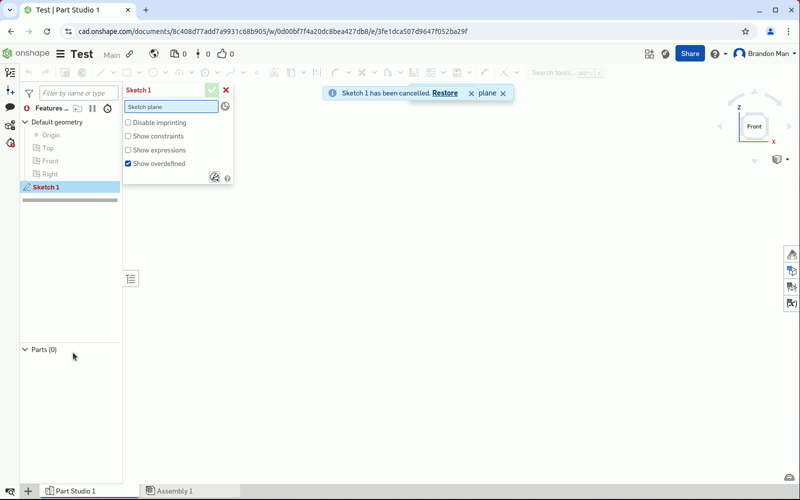
mouse_move(73, 163)
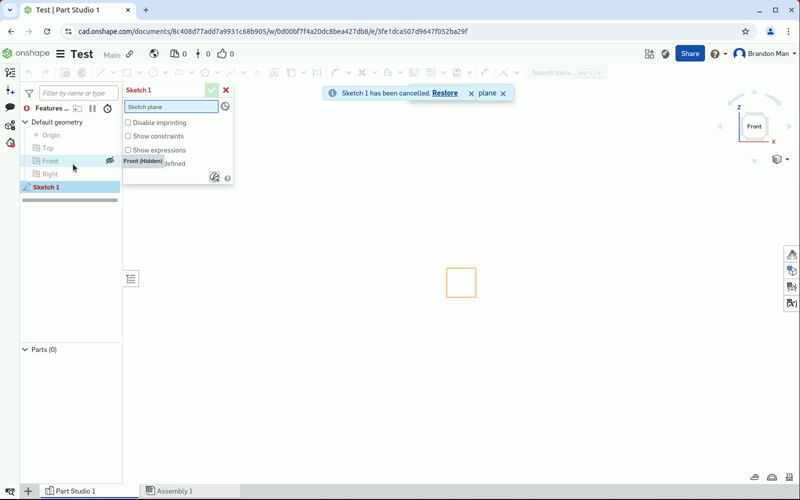
click(73, 163)
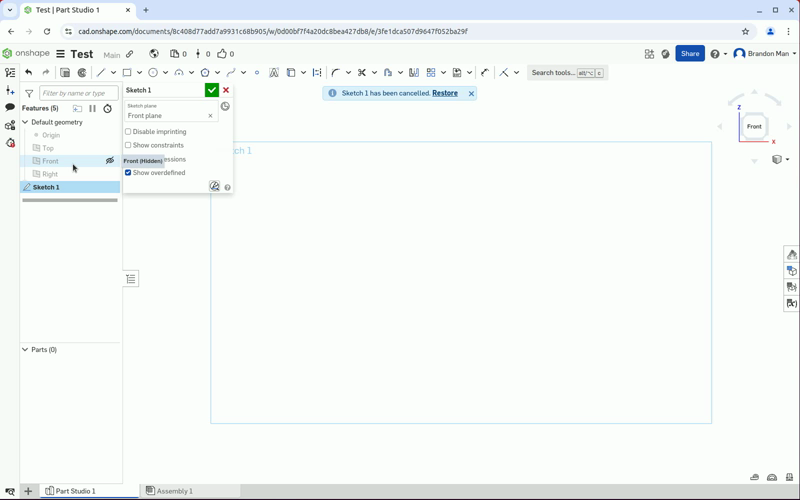
mouse_move(73, 352)
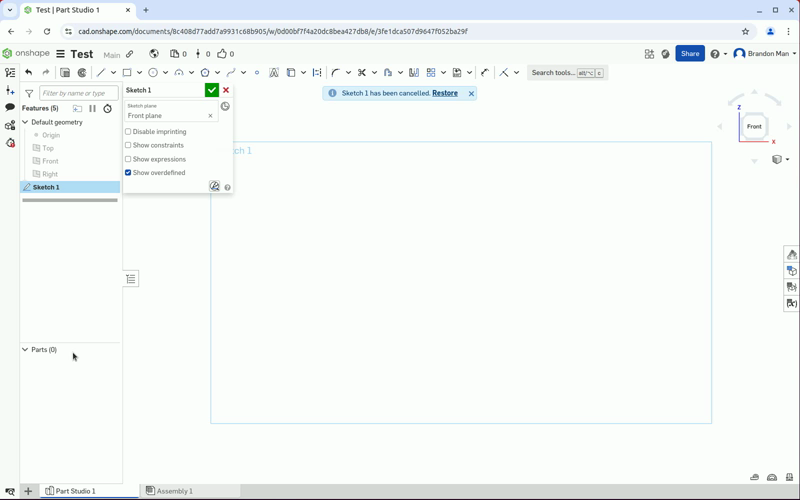
key(y)
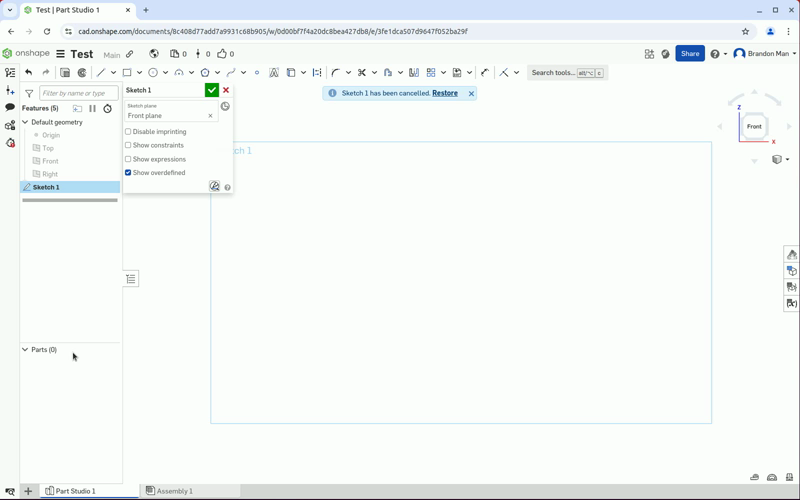
key(l)
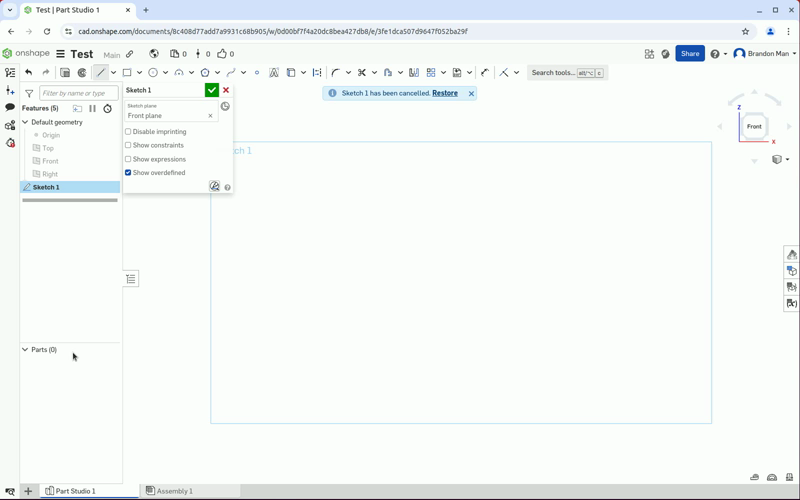
key_down(shift)
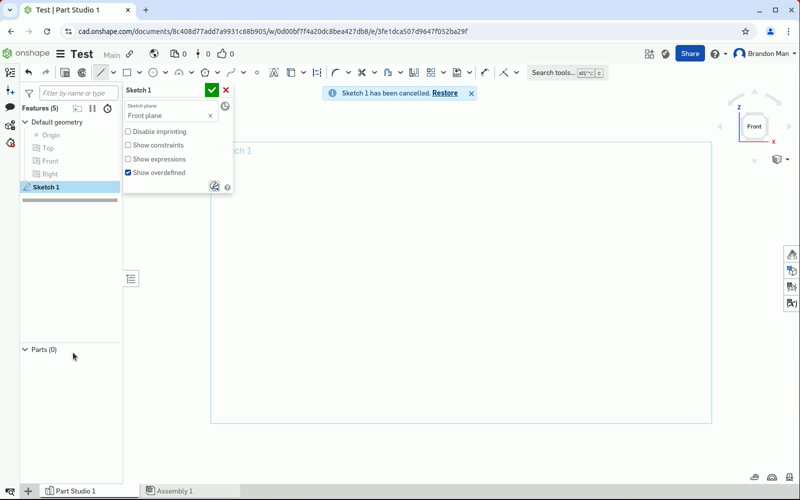
mouse_move(460, 282)
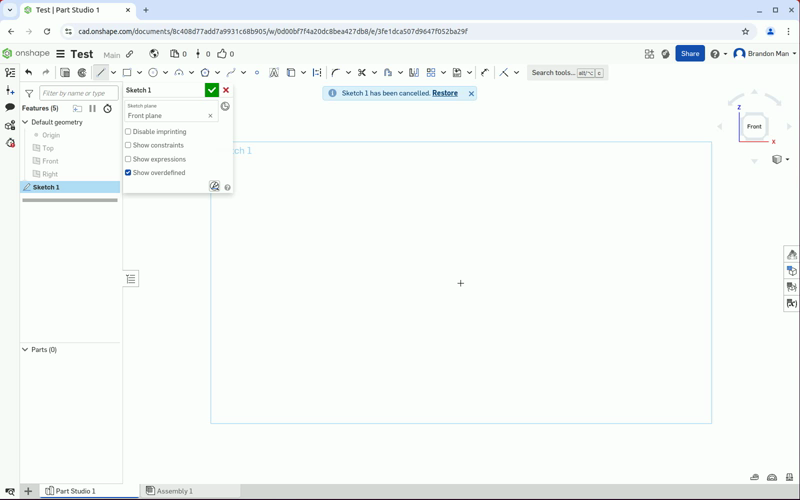
click(460, 282)
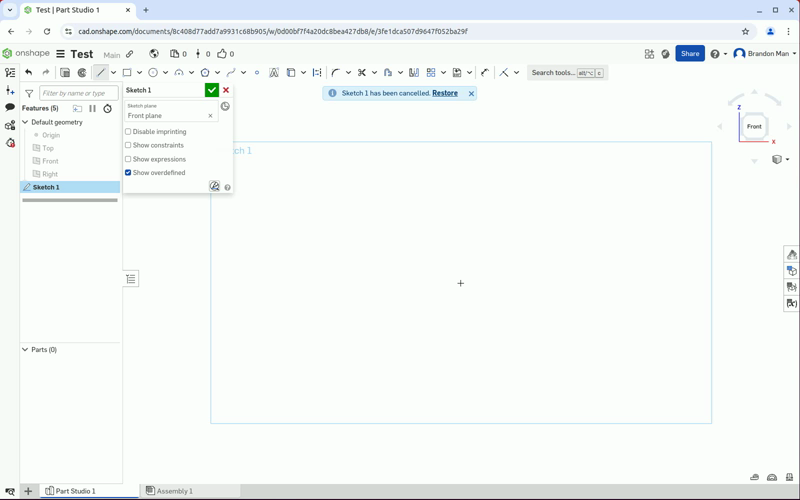
key_up(shift)
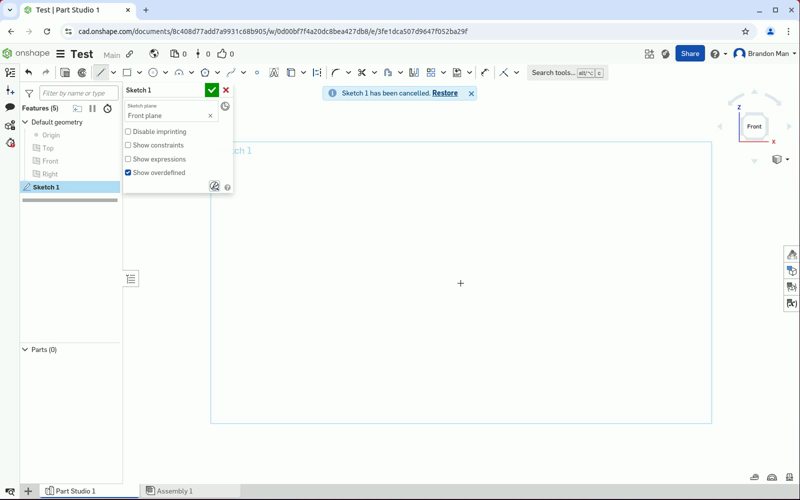
key_down(shift)
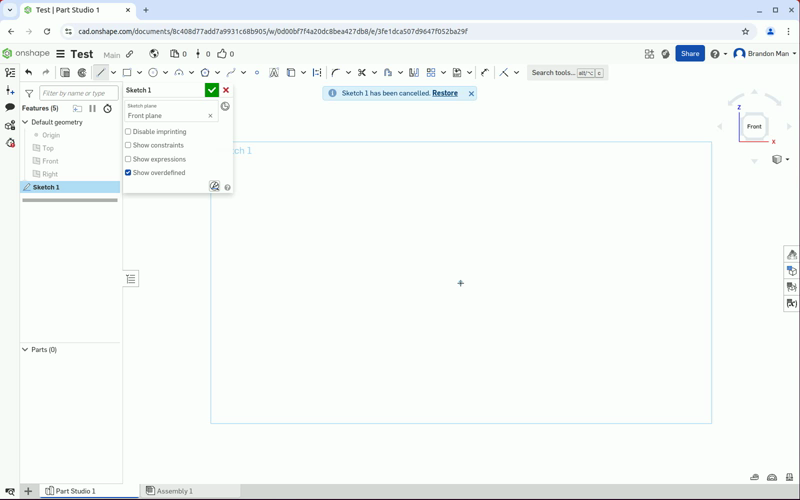
mouse_move(567, 282)
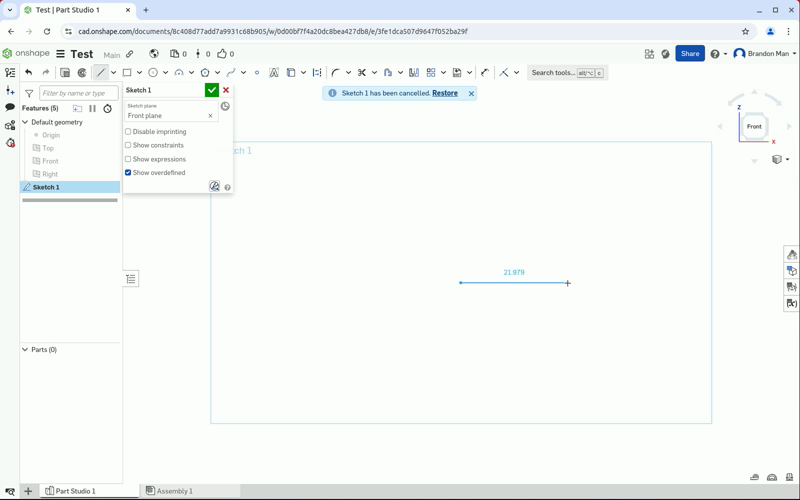
click(567, 282)
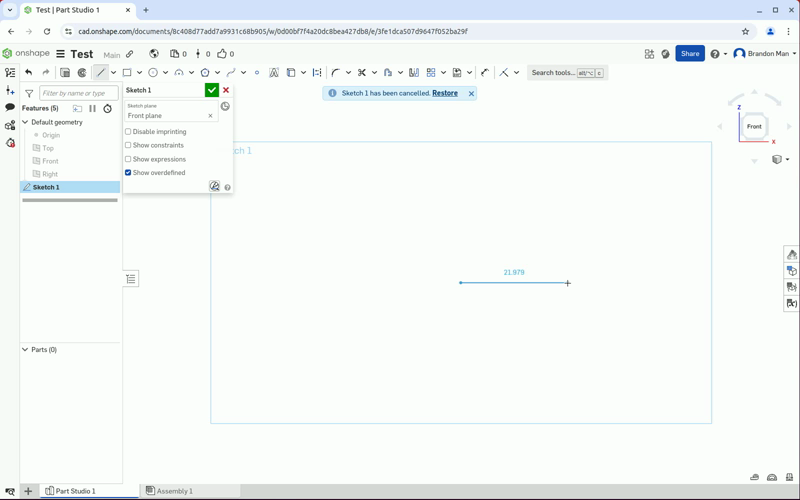
key_up(shift)
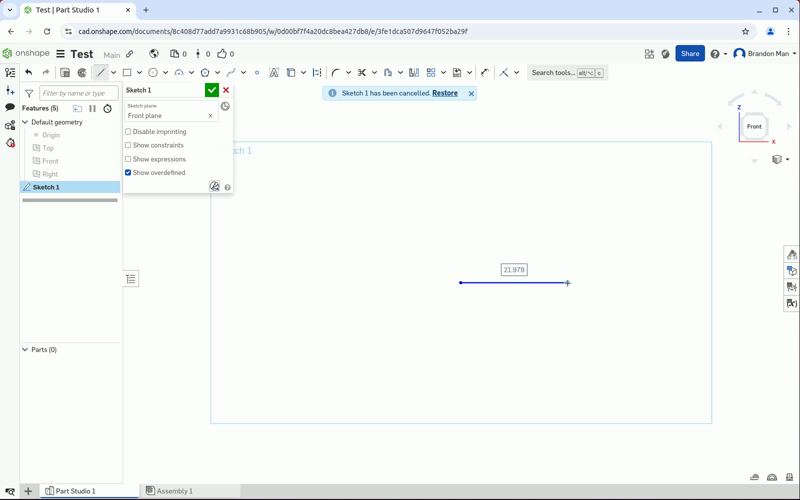
key_down(shift)
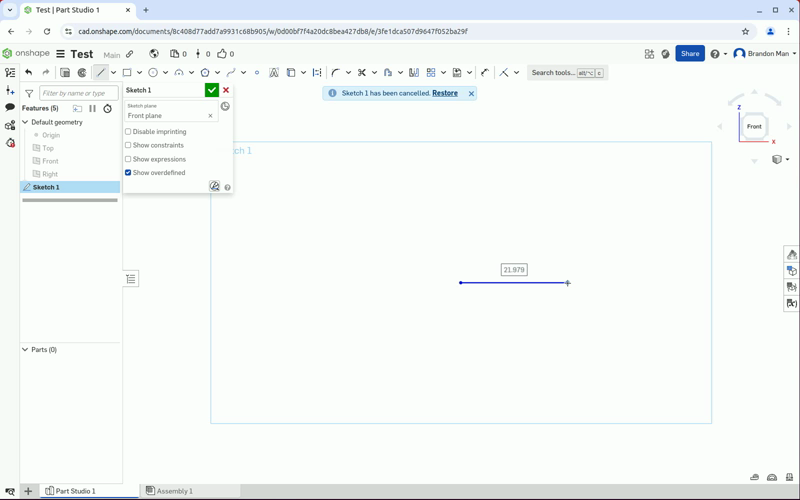
mouse_move(589, 282)
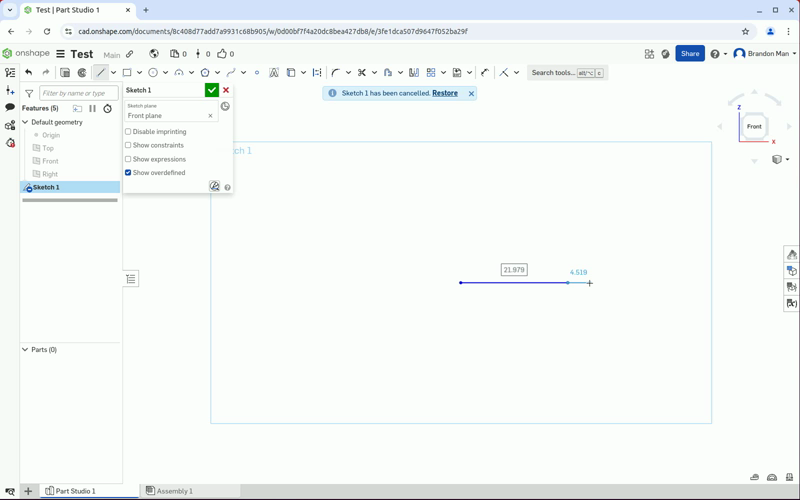
mouse_move(567, 235)
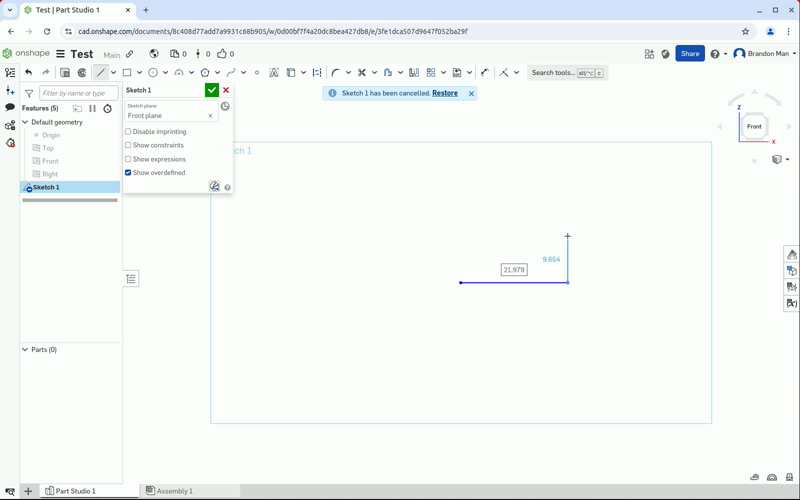
click(567, 235)
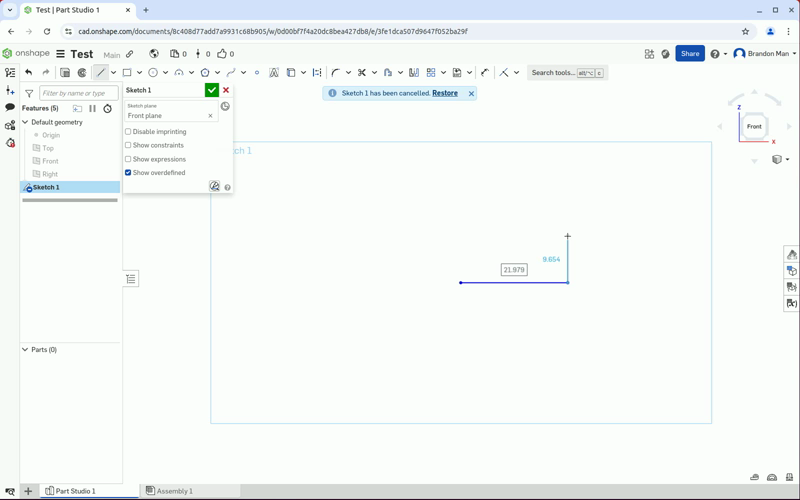
key_up(shift)
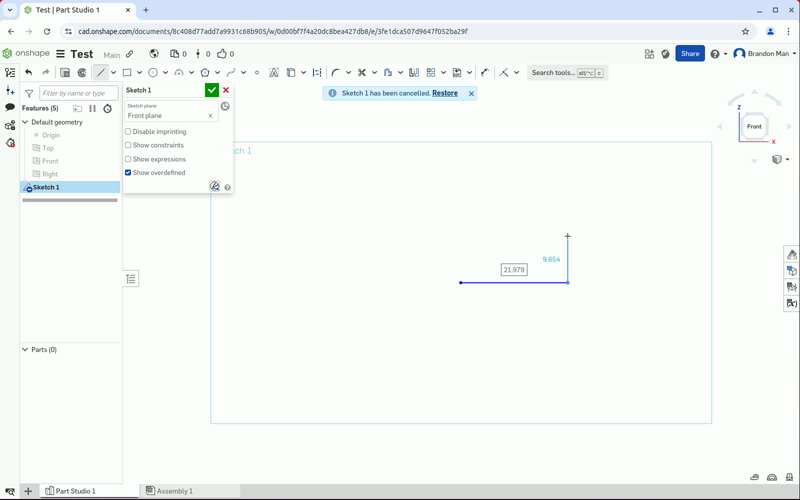
key_down(shift)
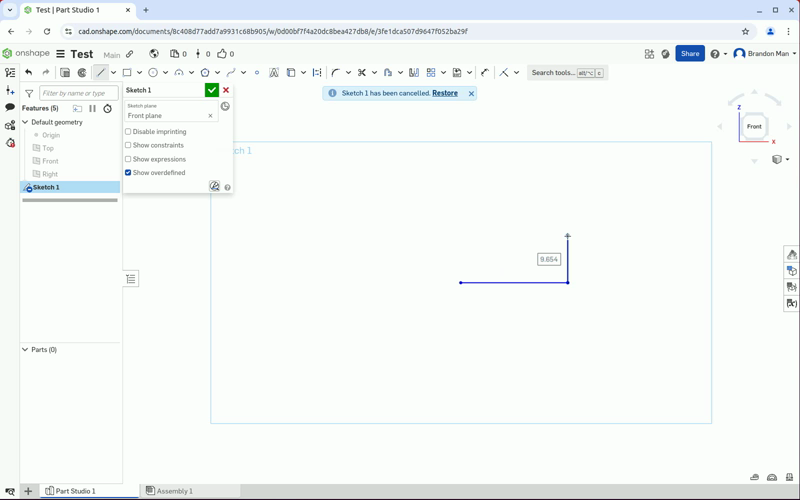
mouse_move(460, 235)
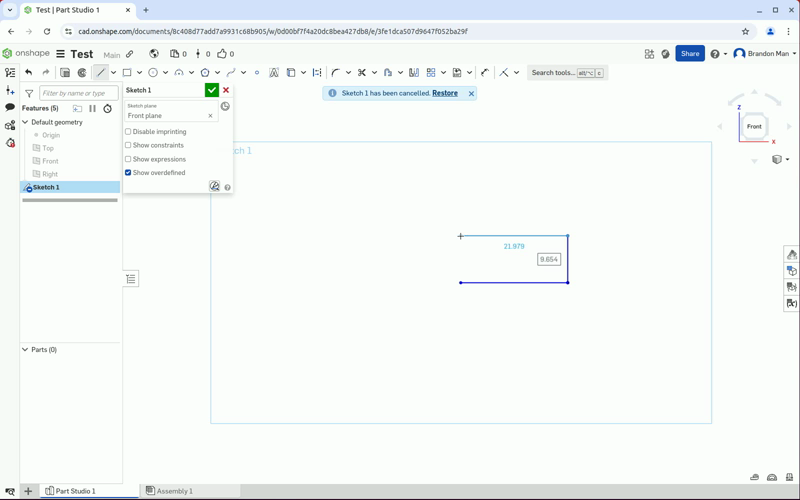
click(460, 235)
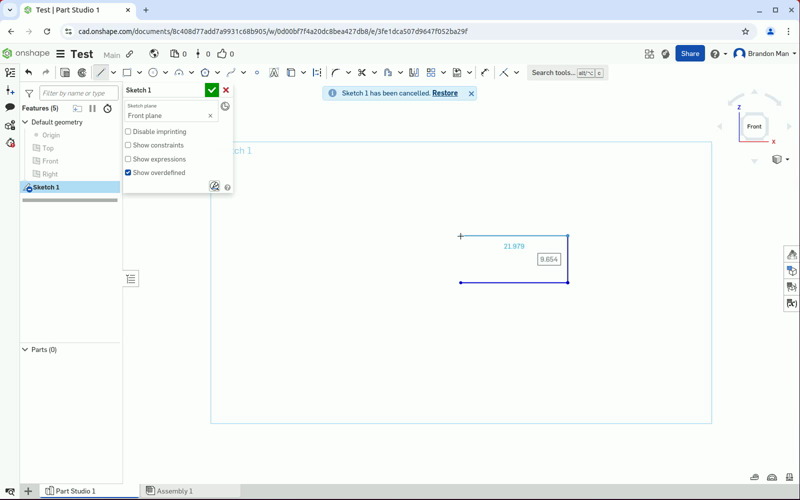
key_up(shift)
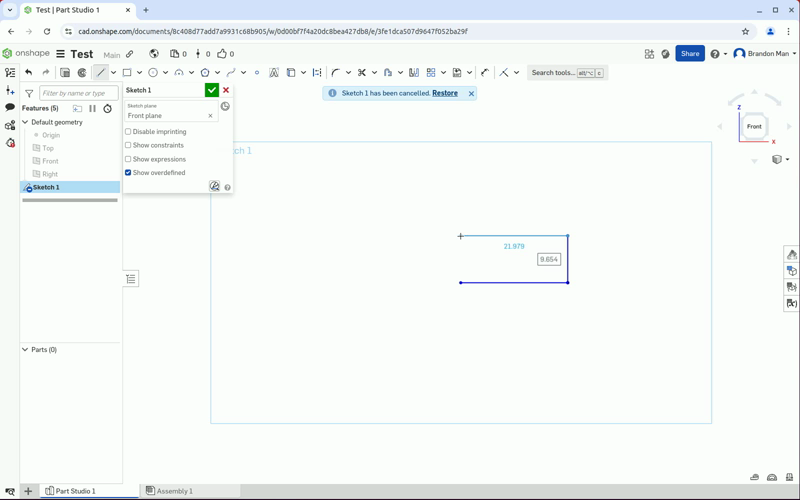
mouse_move(490, 235)
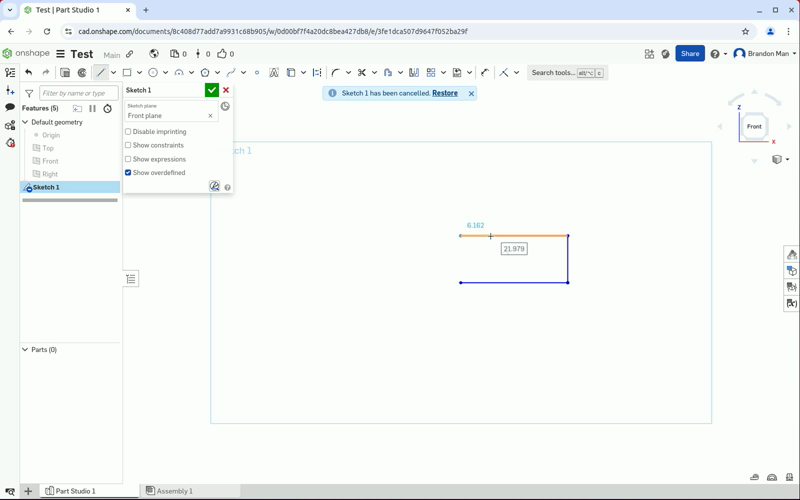
key_down(shift)
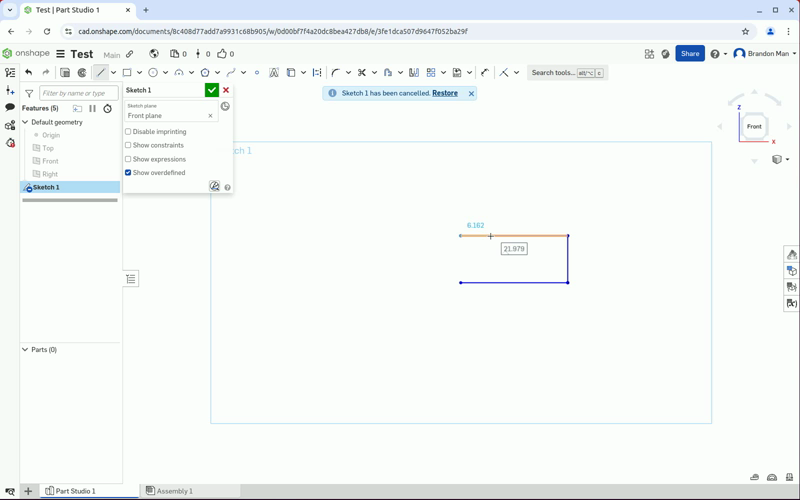
mouse_move(460, 282)
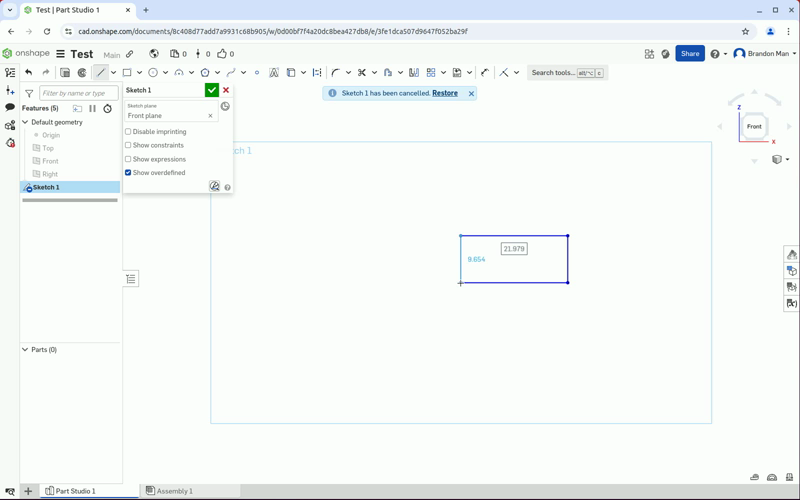
key_up(shift)
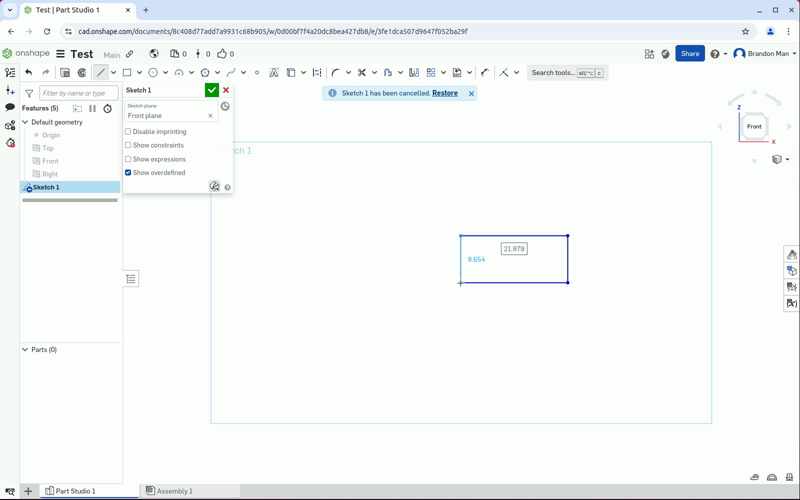
click(460, 282)
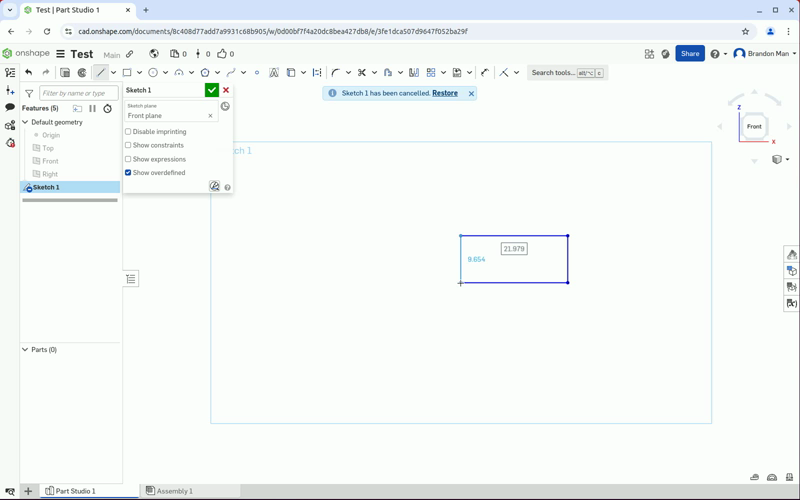
key(esc)
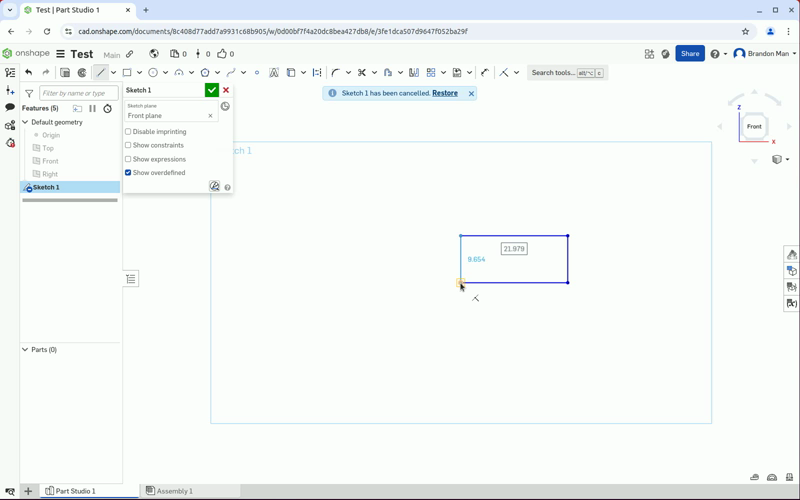
mouse_move(508, 244)
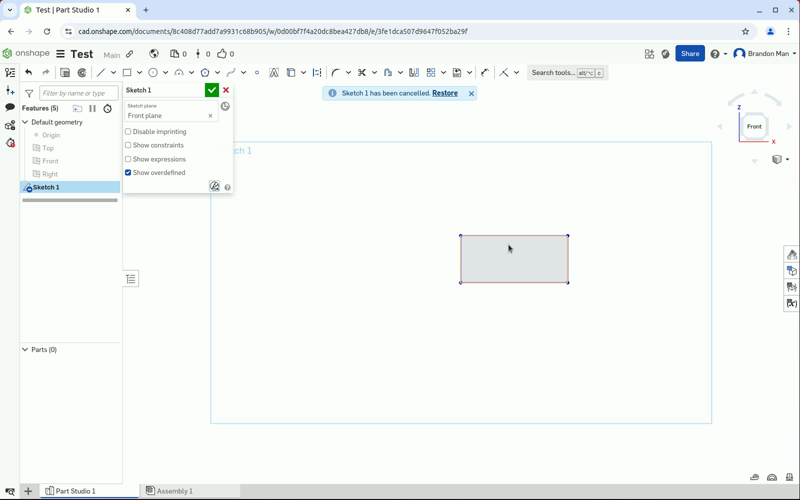
click(508, 244)
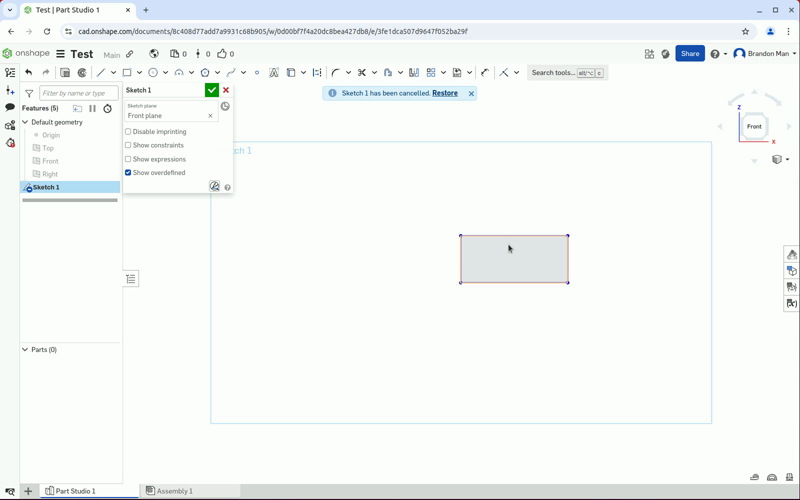
mouse_move(73, 352)
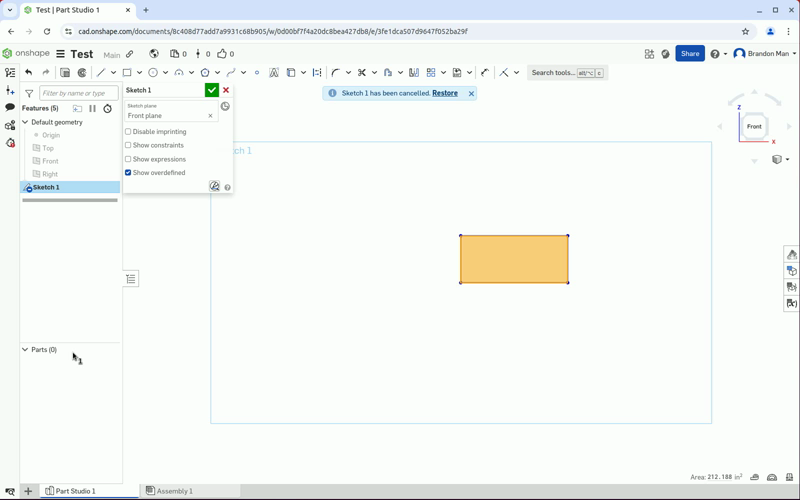
key(shift+y)
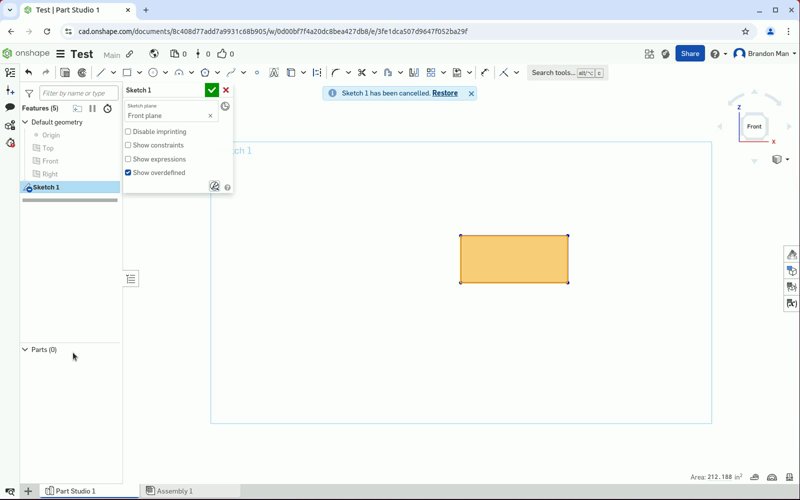
key(shift+e)
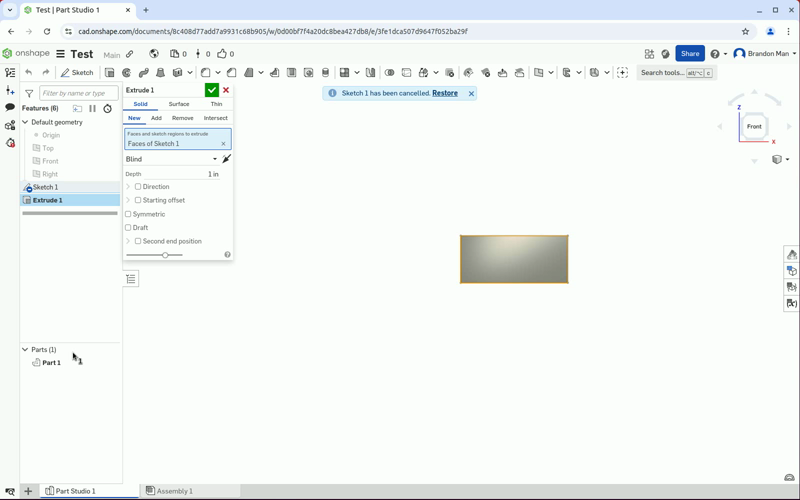
mouse_move(143, 106)
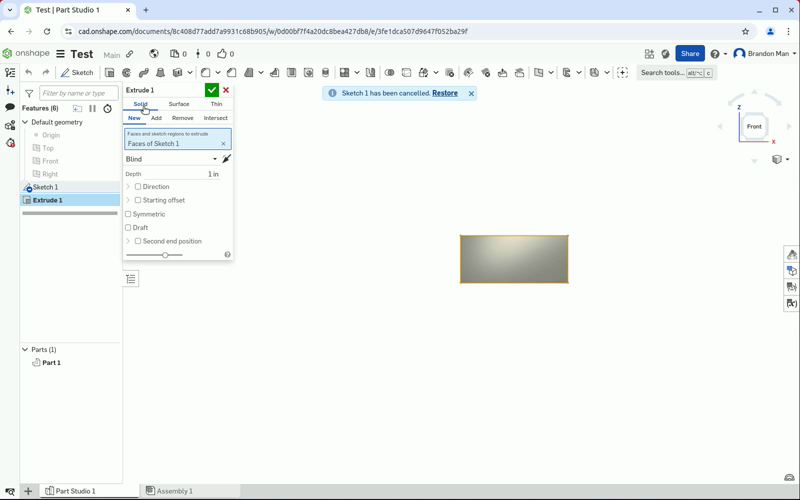
click(143, 106)
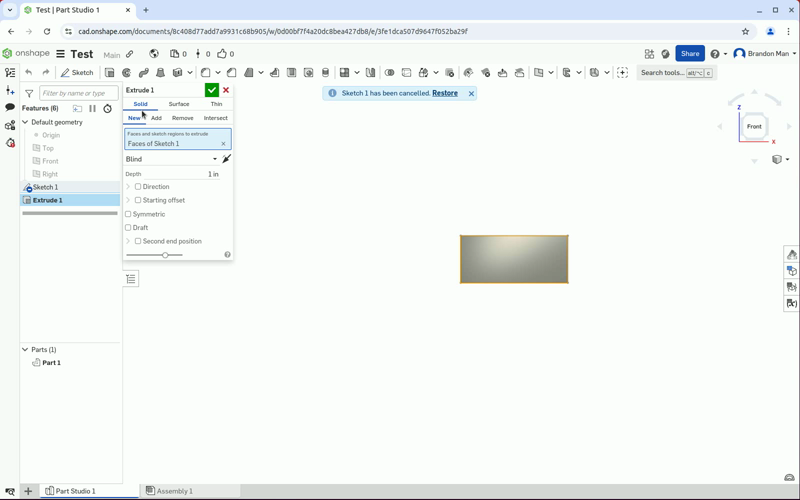
mouse_move(137, 120)
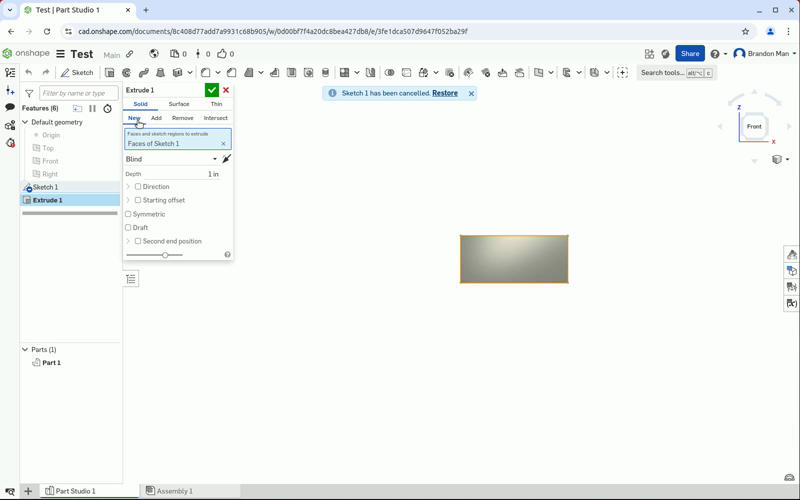
click(137, 120)
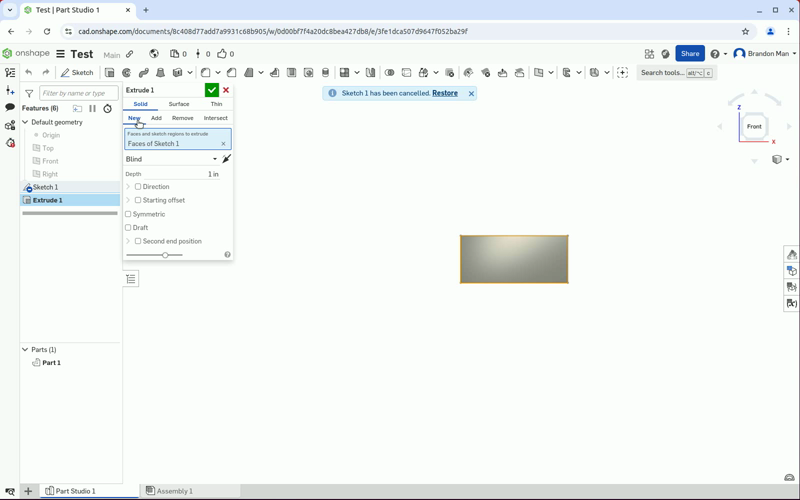
key(tab, 4)
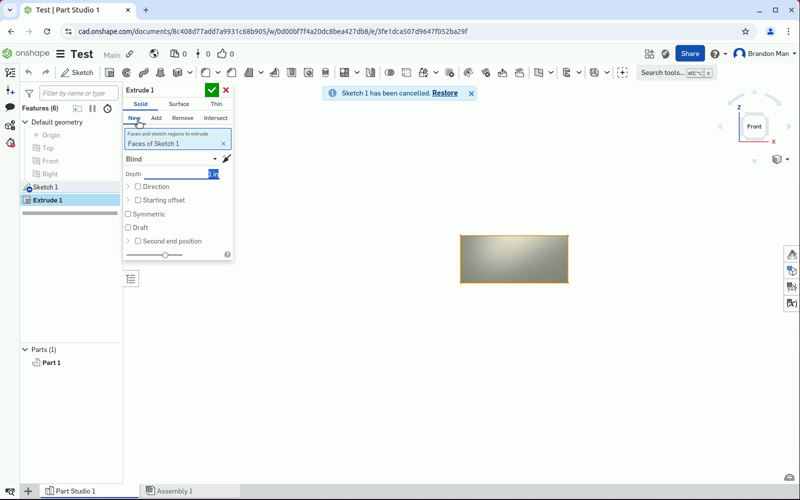
text(23.108)
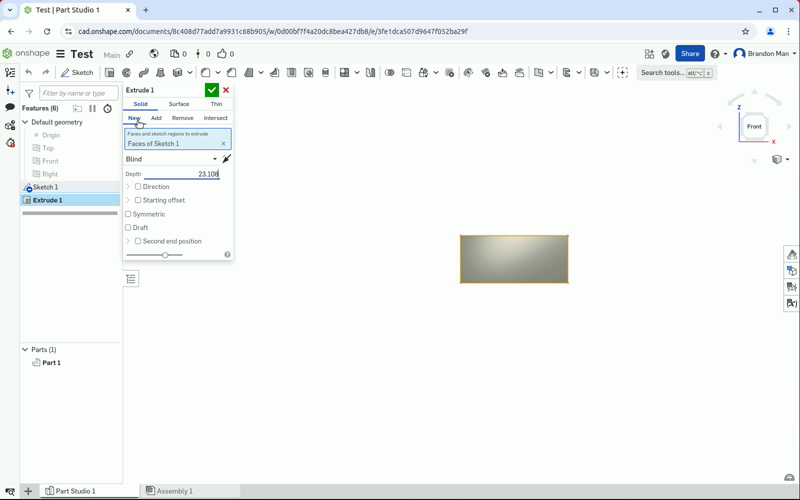
key(enter)
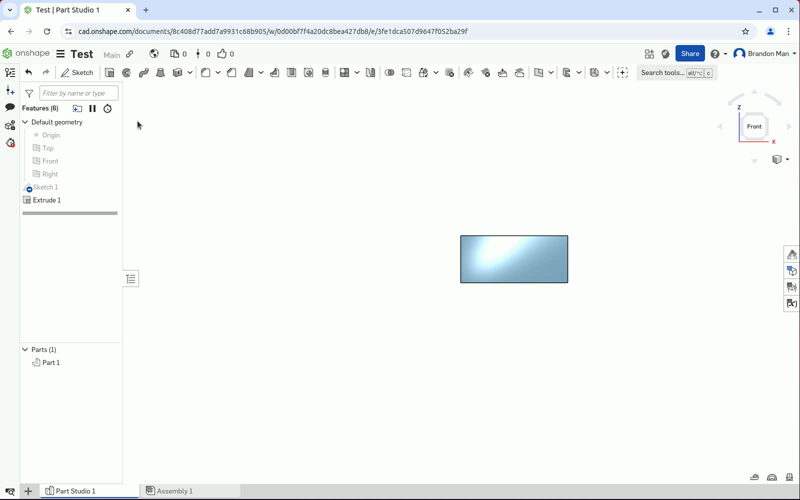
key(shift+h)
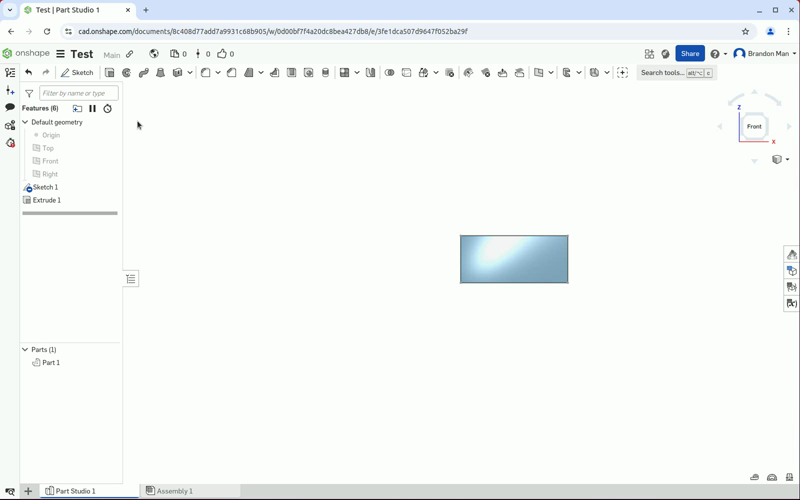
key(shift+h)
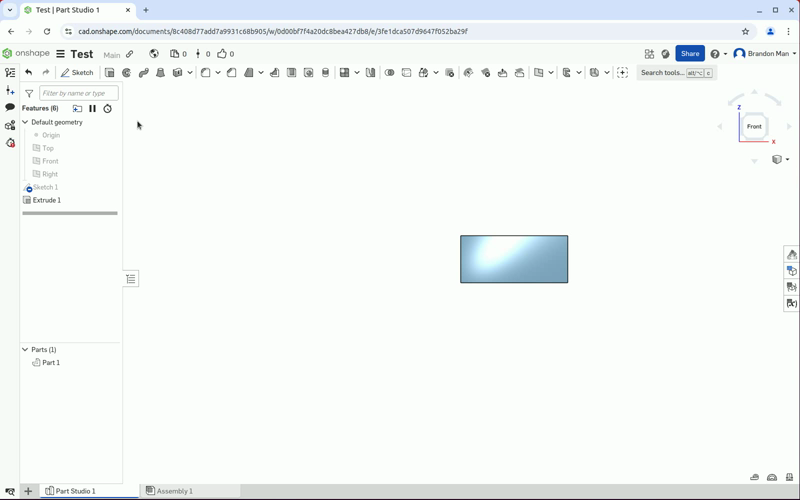
mouse_move(73, 189)
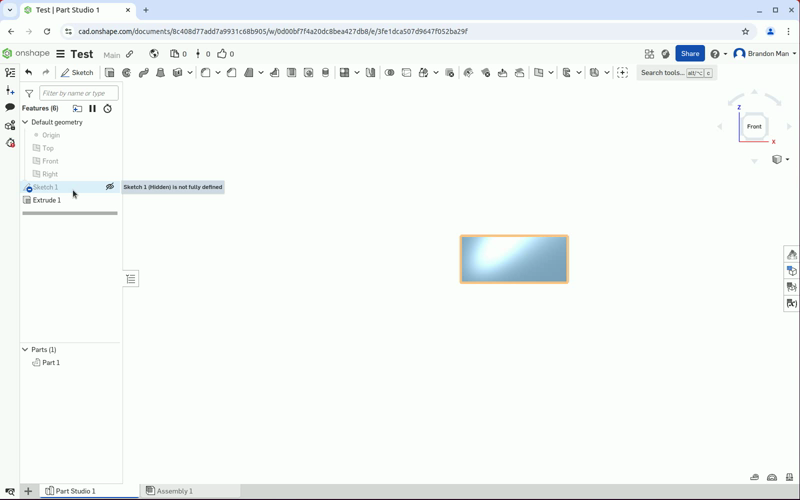
click(73, 189)
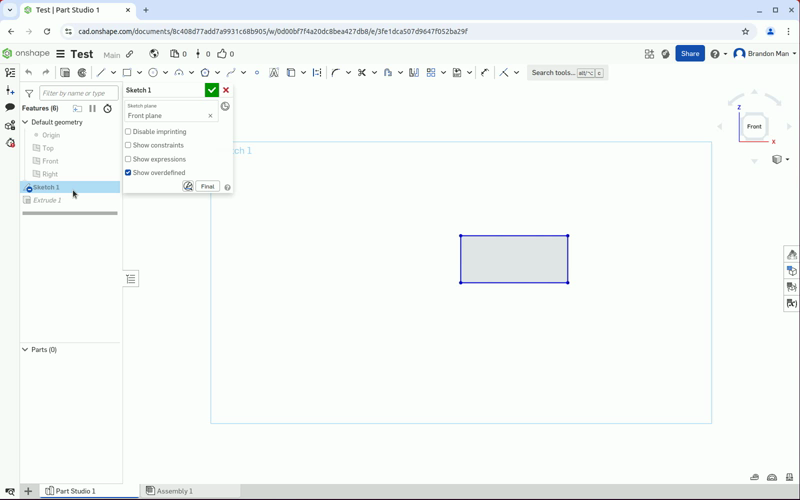
mouse_move(229, 92)
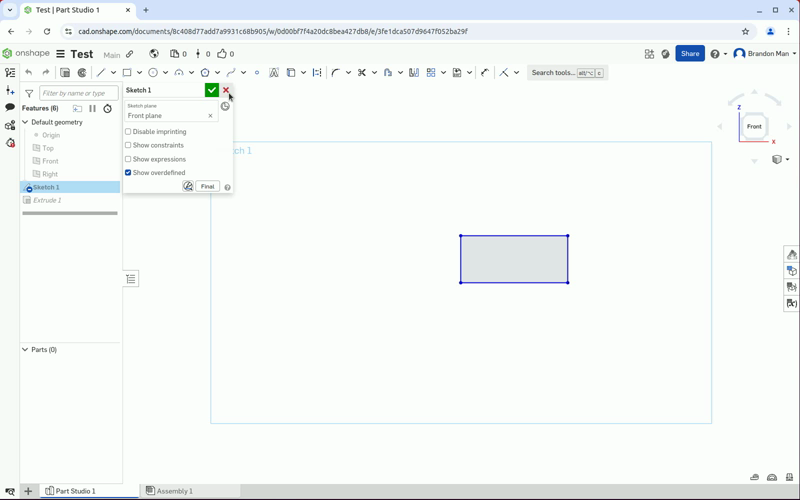
click(229, 92)
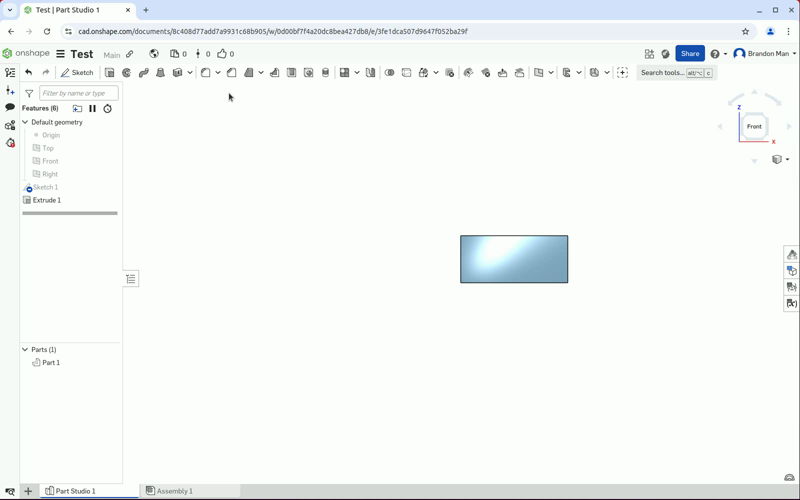
mouse_move(541, 75)
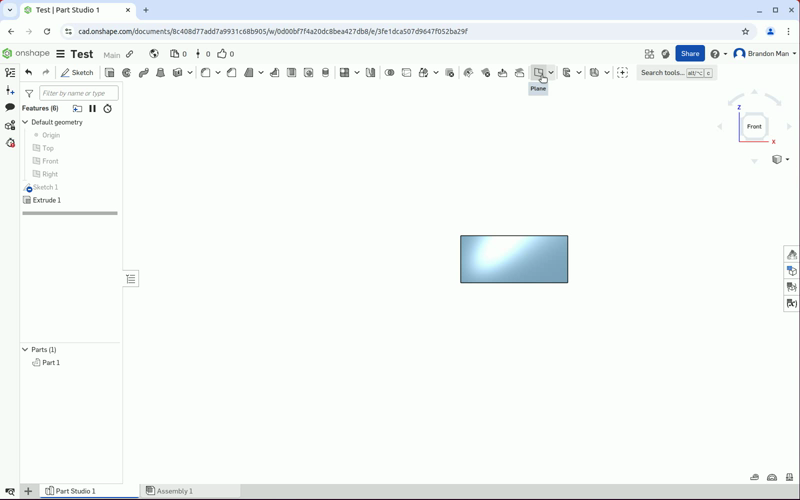
click(541, 75)
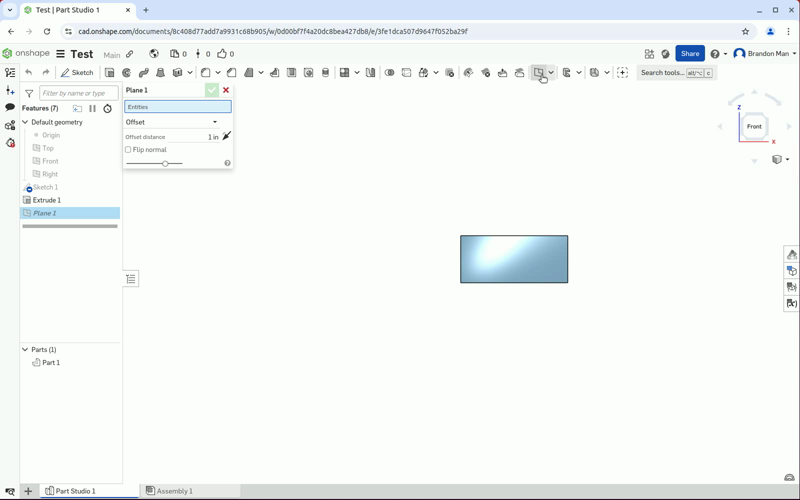
mouse_move(73, 163)
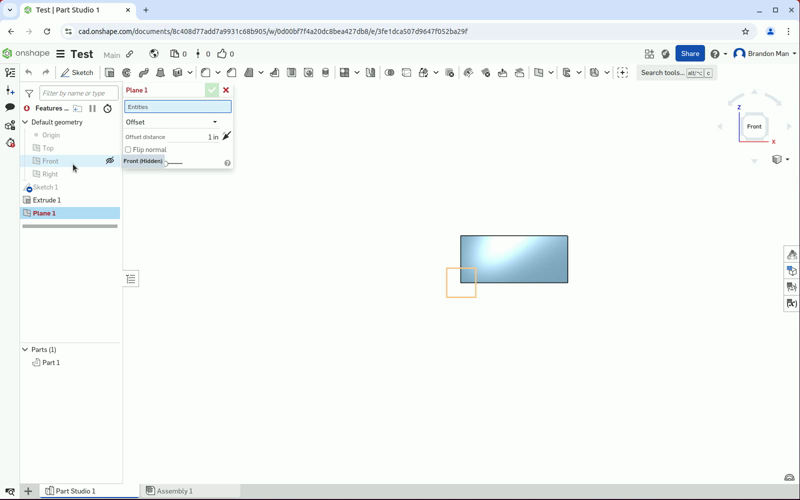
click(73, 163)
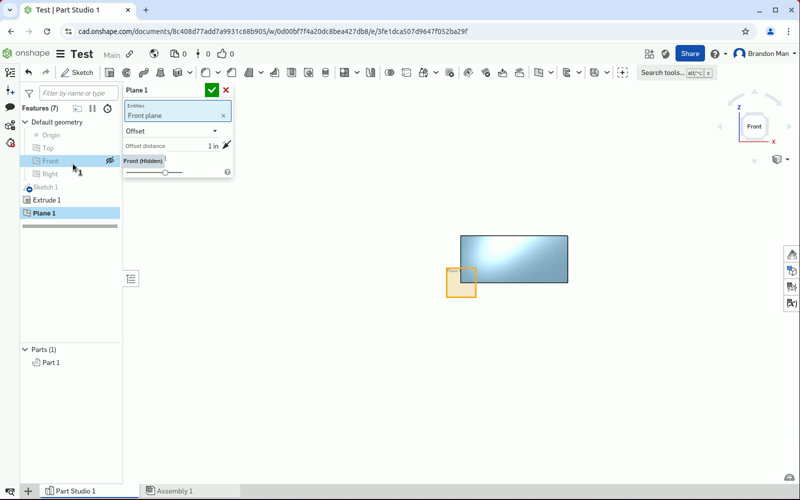
key(tab, 2)
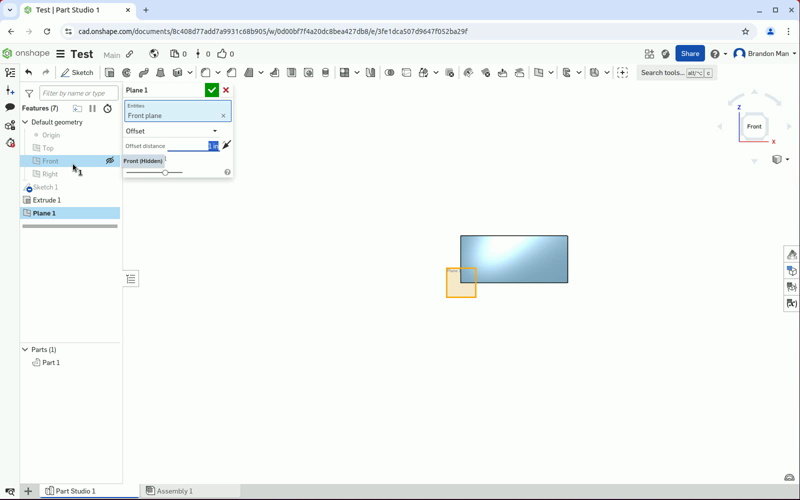
text(23.108)
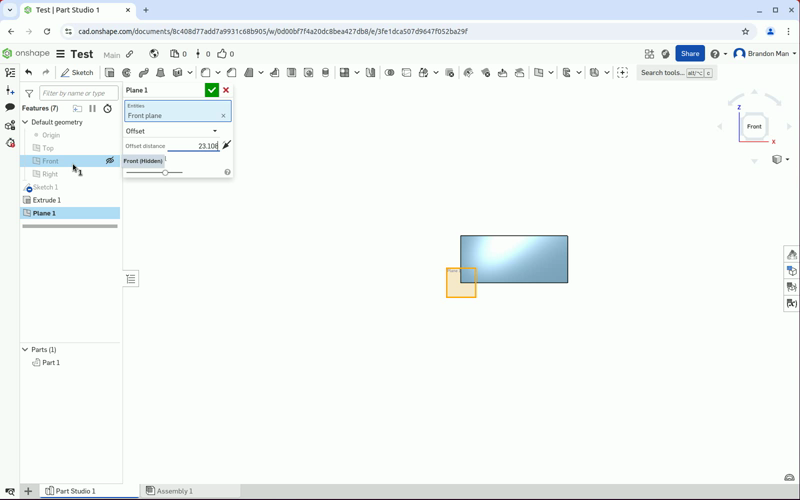
key(enter, 2)
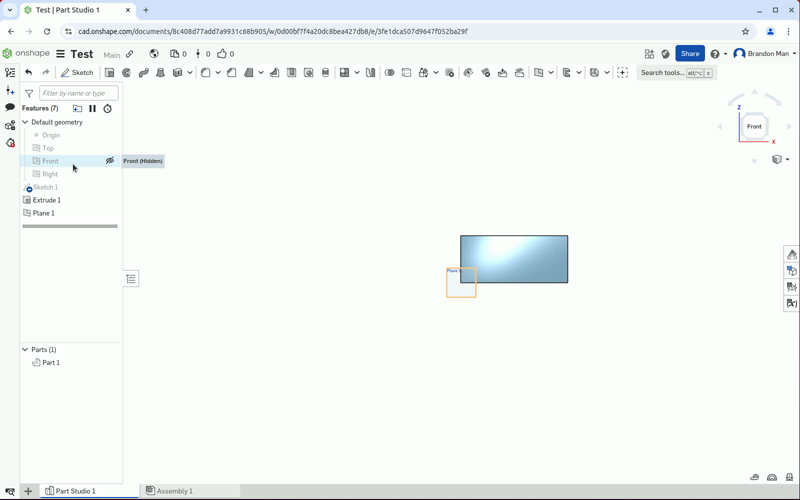
key(shift+s)
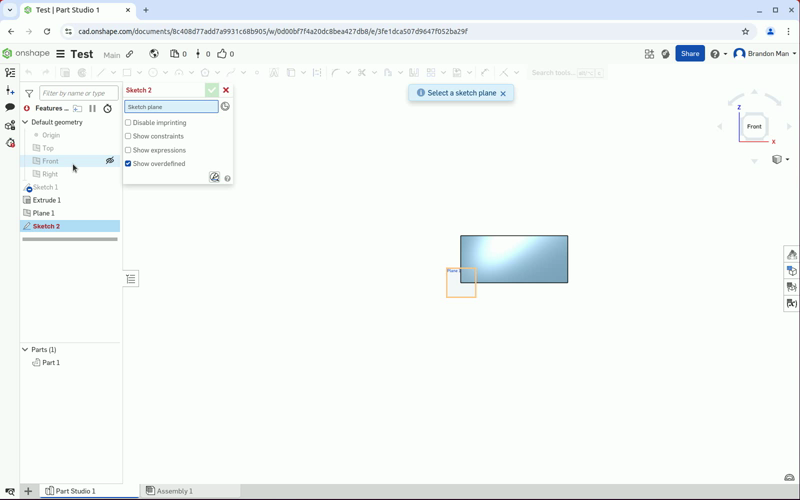
mouse_move(73, 215)
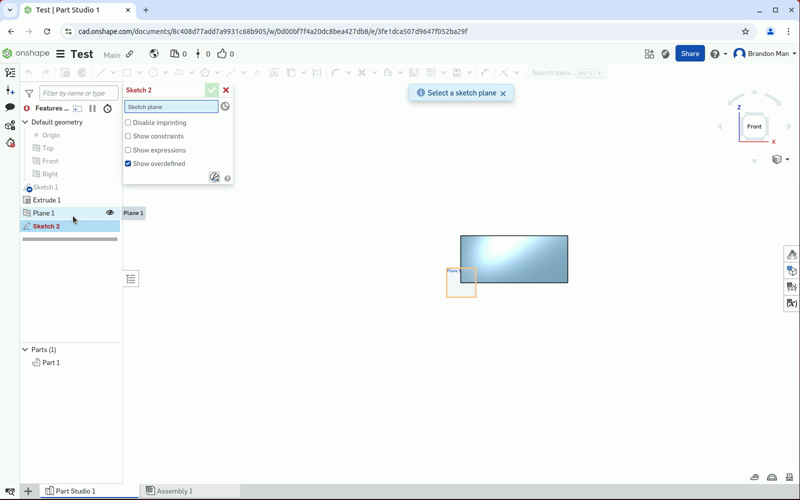
click(73, 215)
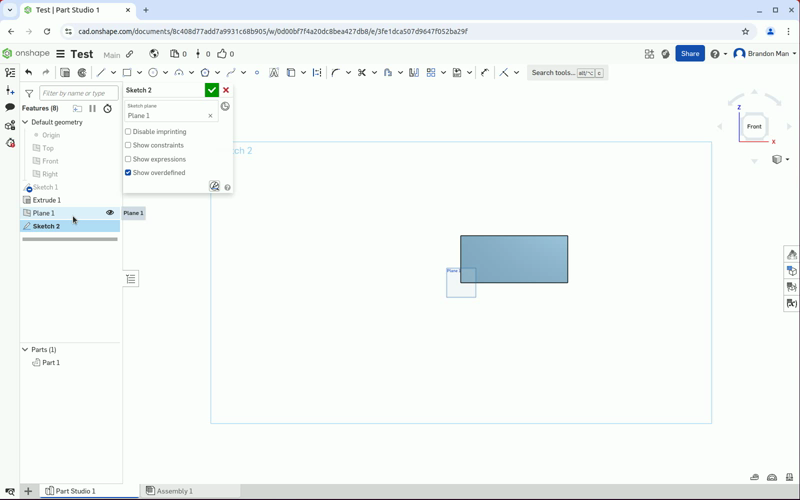
mouse_move(73, 352)
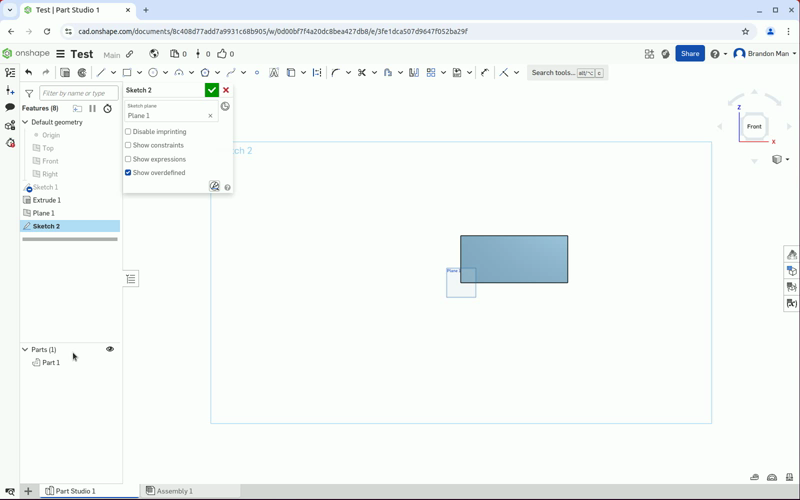
key(y)
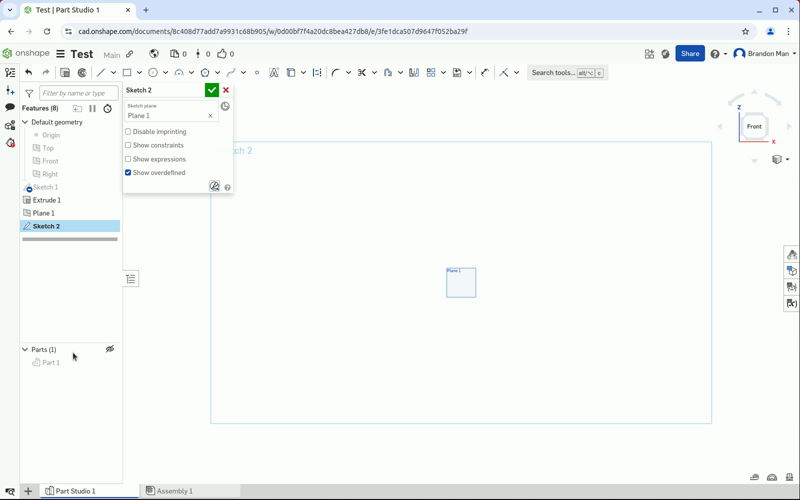
key(a)
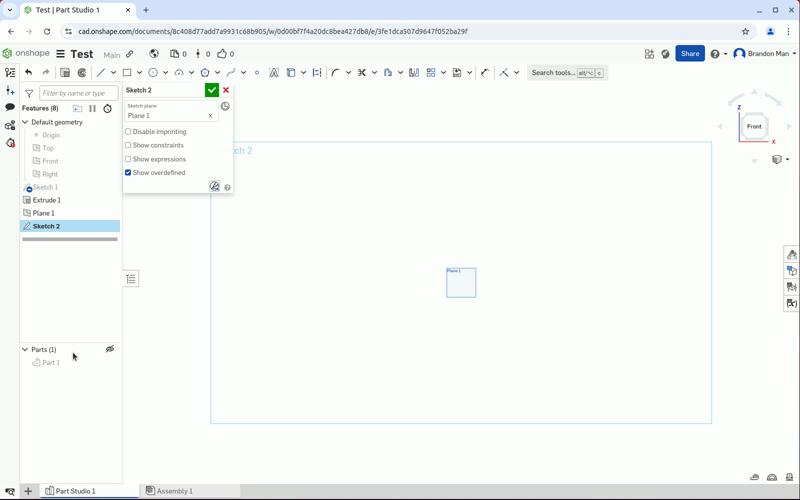
key_down(shift)
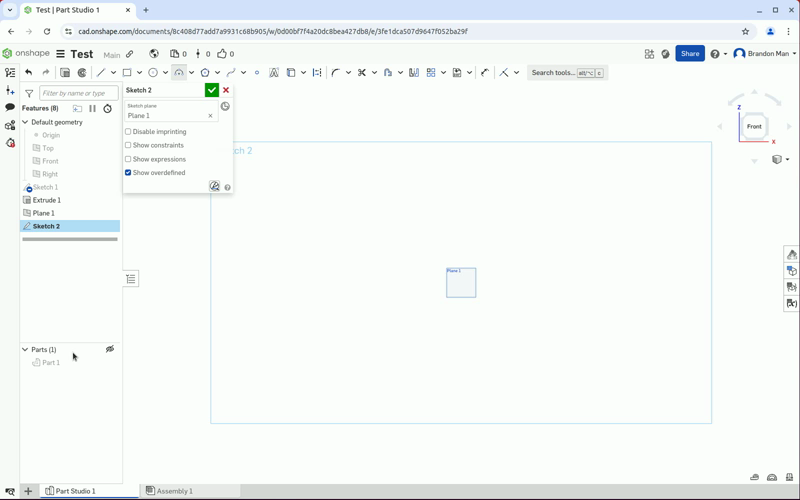
mouse_move(473, 282)
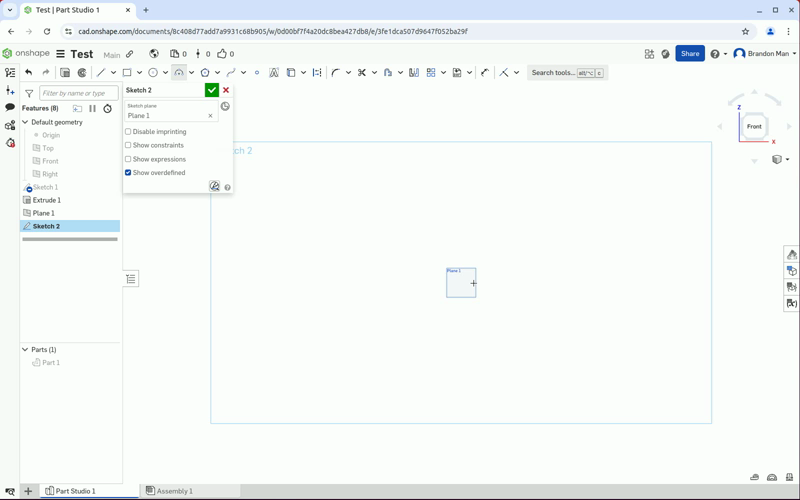
click(473, 282)
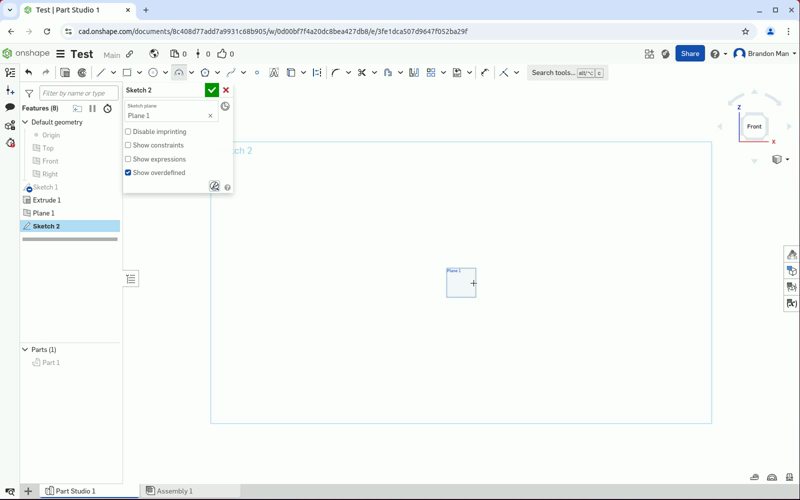
key_up(shift)
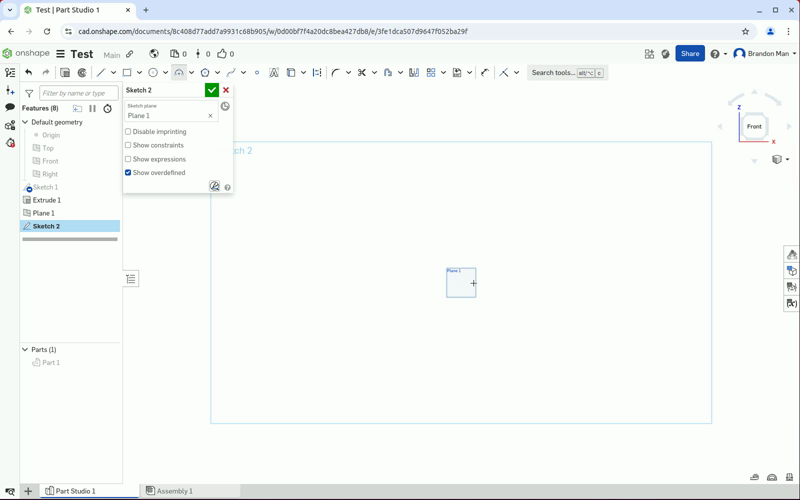
key_down(shift)
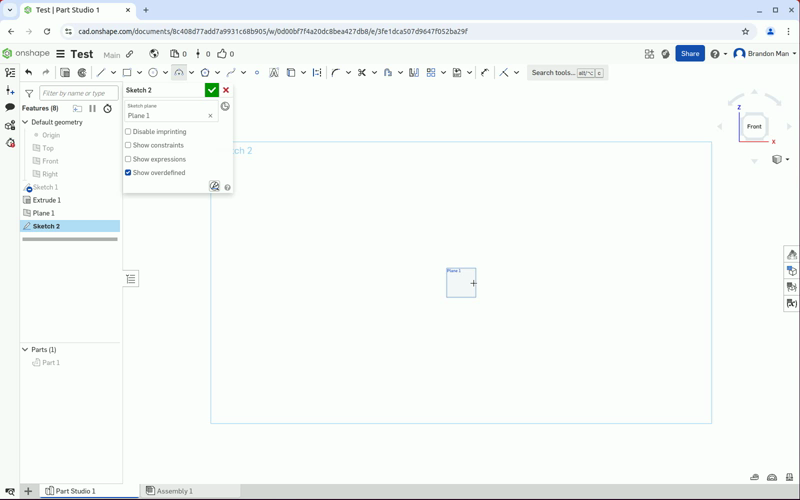
mouse_move(555, 282)
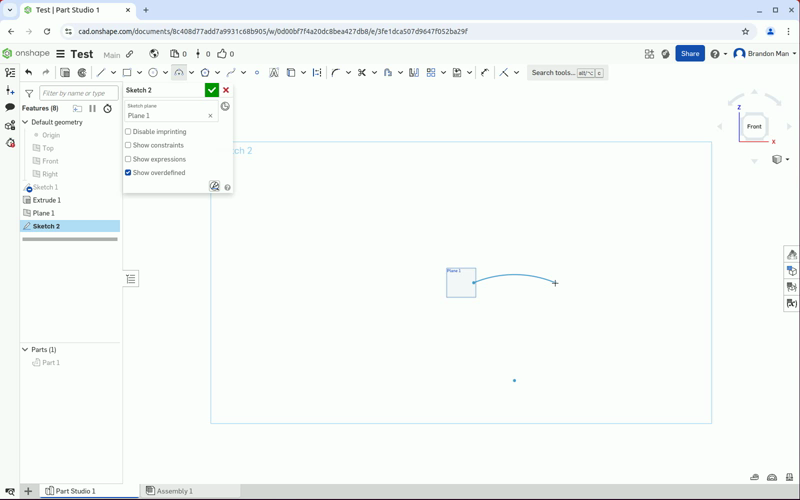
click(555, 282)
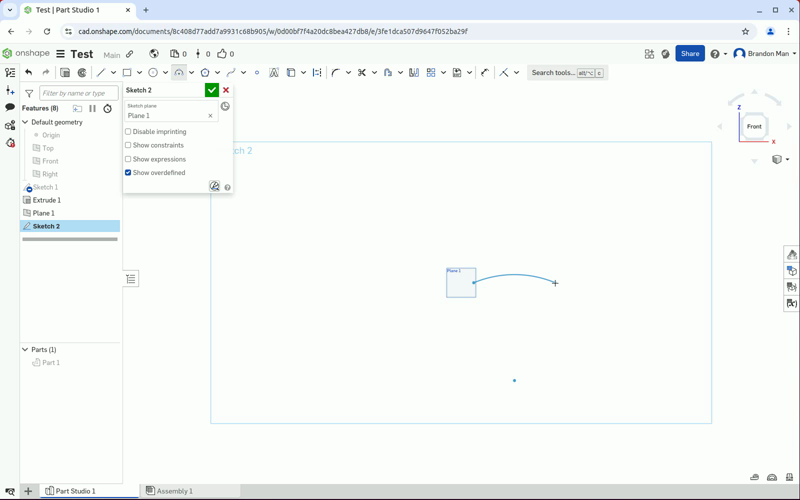
mouse_move(514, 323)
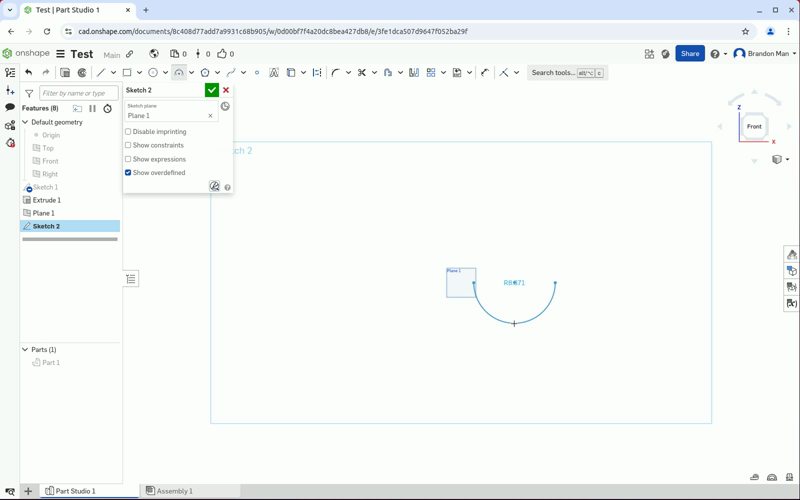
click(514, 323)
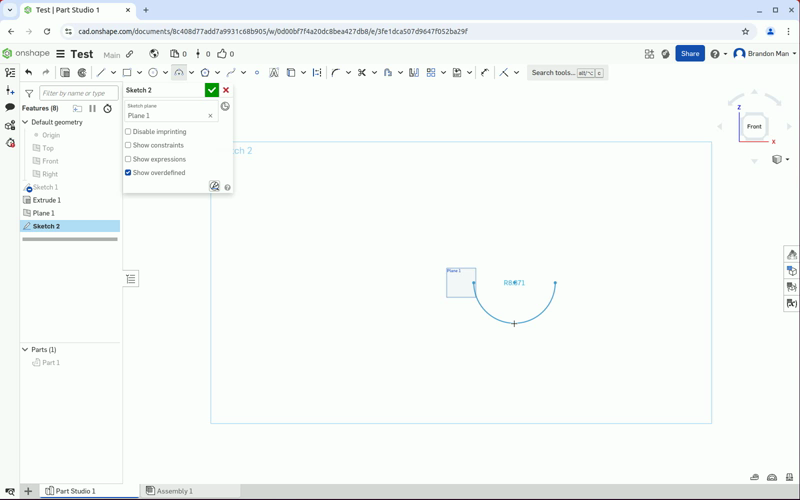
key_up(shift)
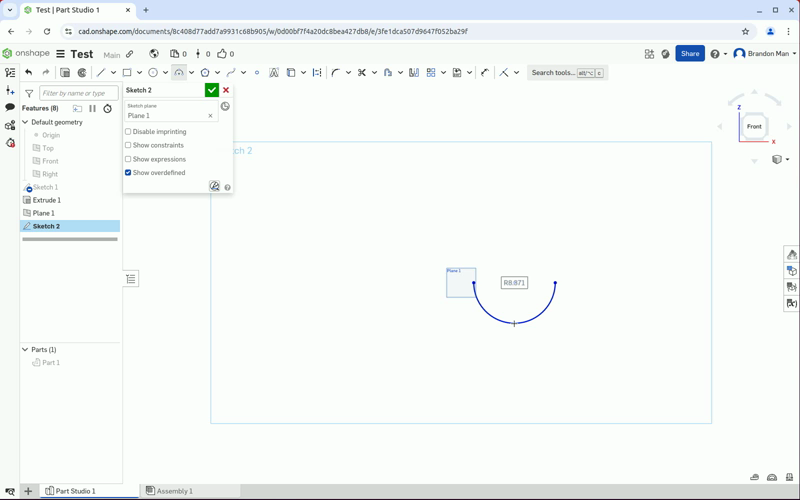
key(esc)
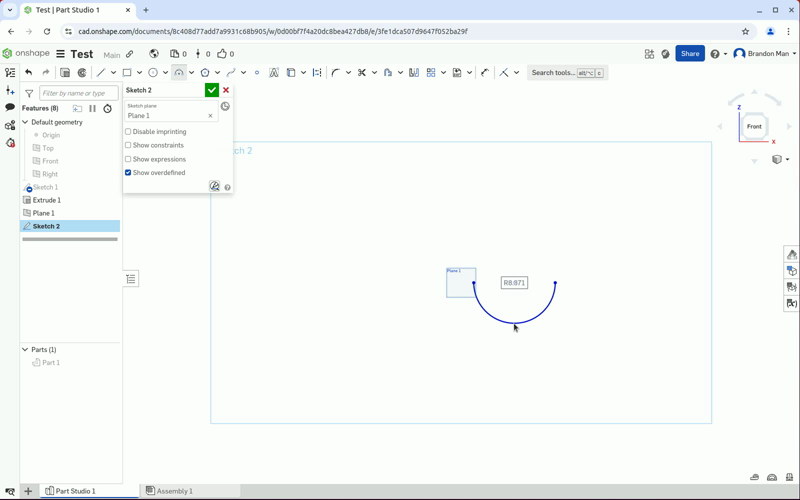
key(l)
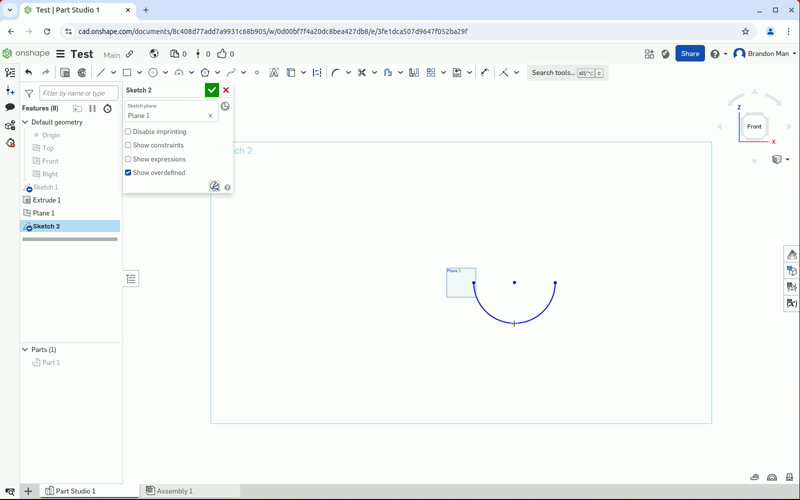
mouse_move(555, 282)
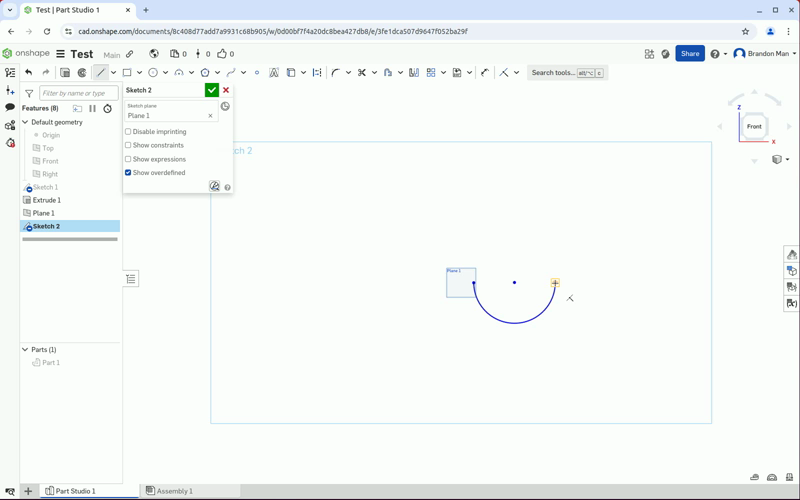
click(555, 282)
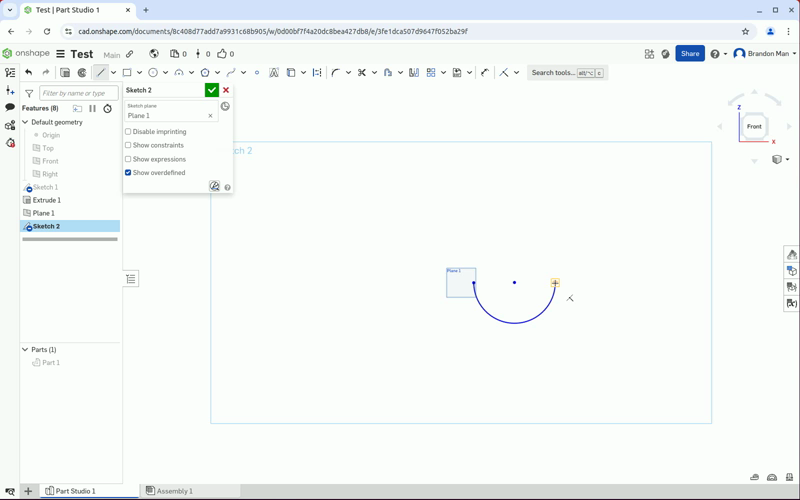
key_down(shift)
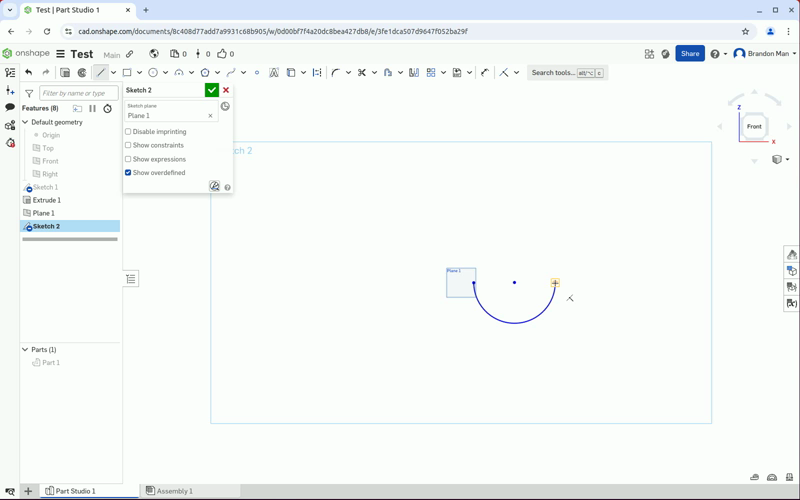
mouse_move(473, 282)
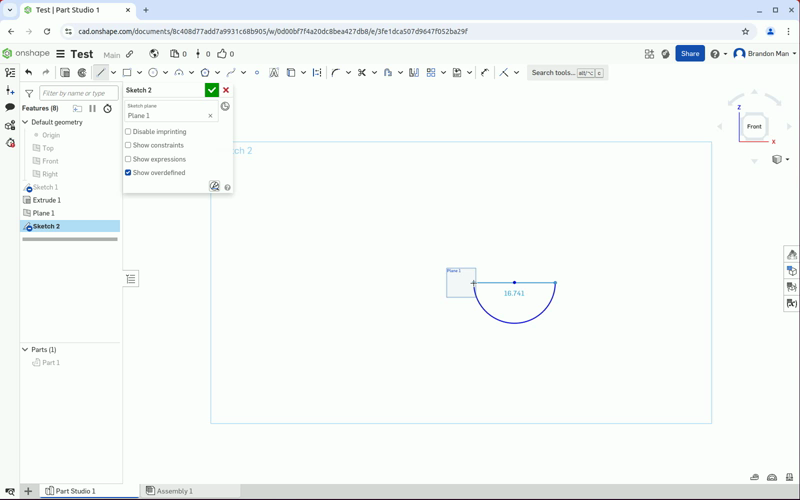
key_up(shift)
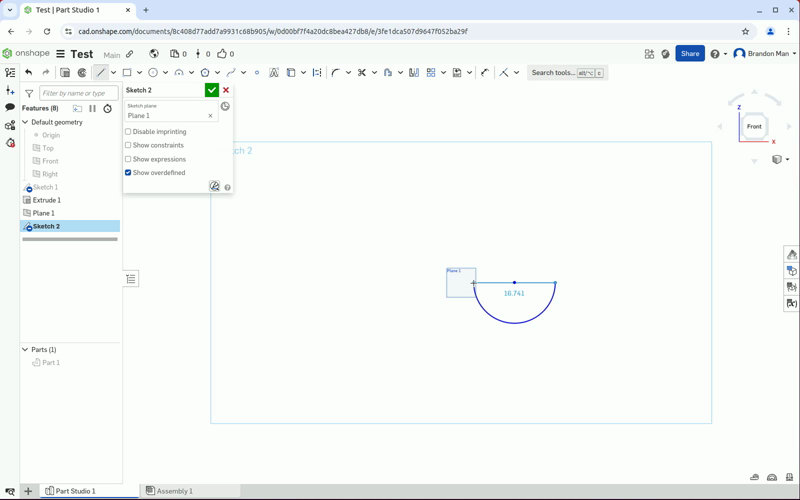
click(473, 282)
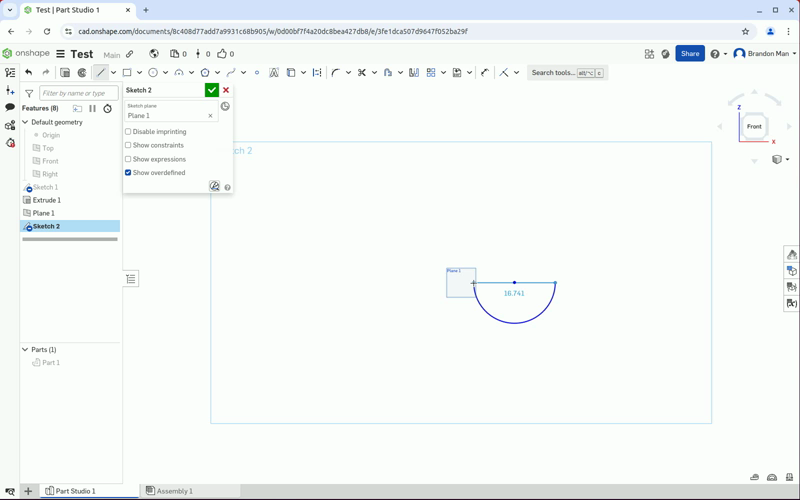
key(esc)
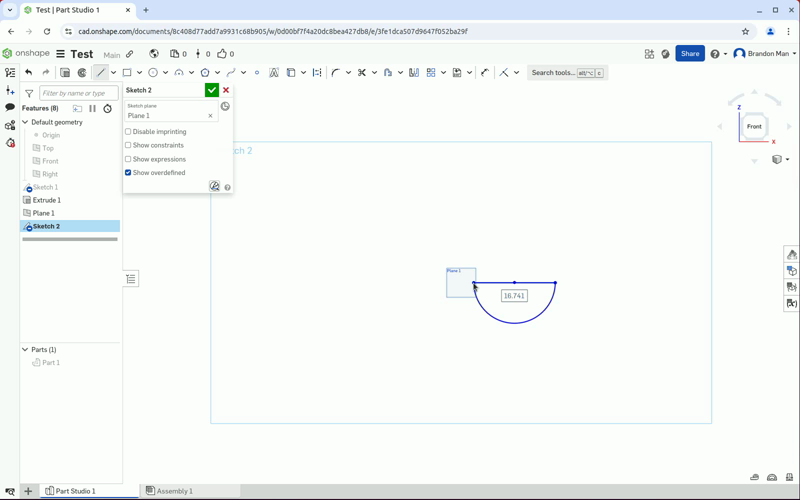
mouse_move(500, 296)
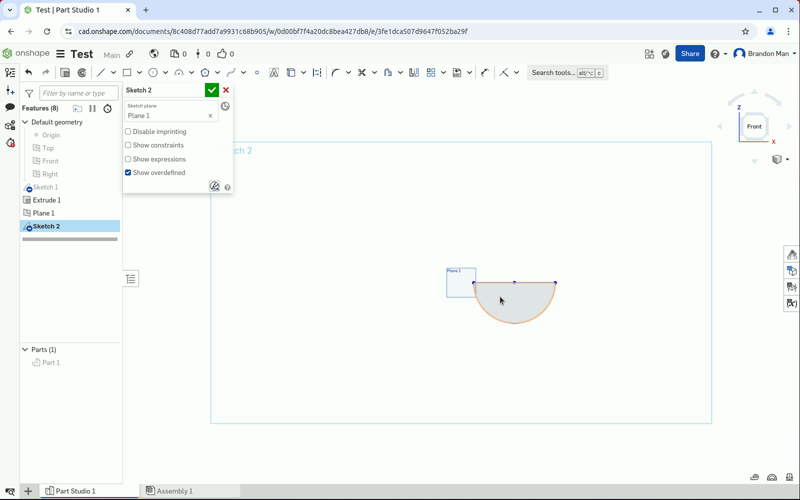
scroll(6)
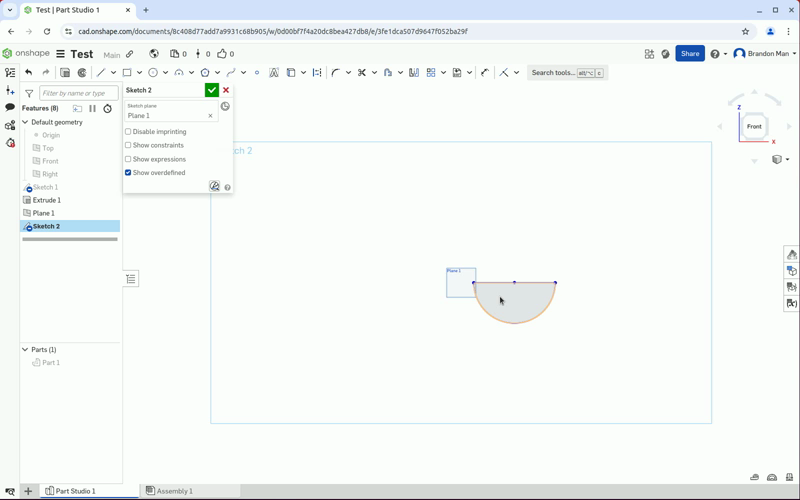
scroll(6)
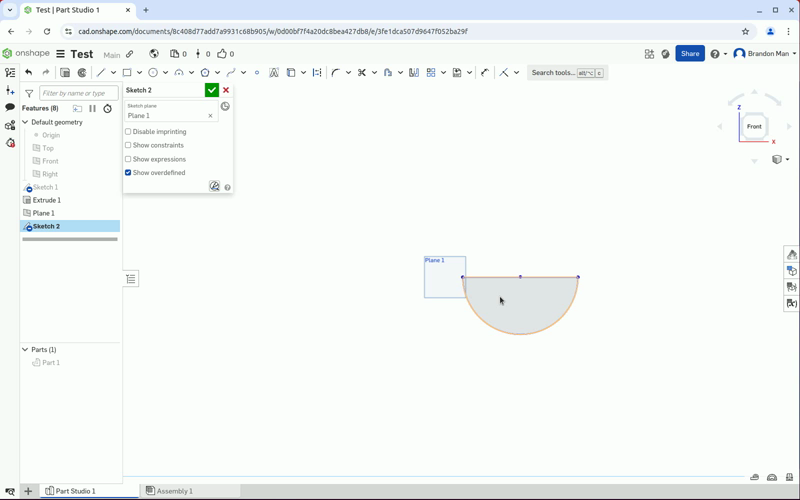
scroll(6)
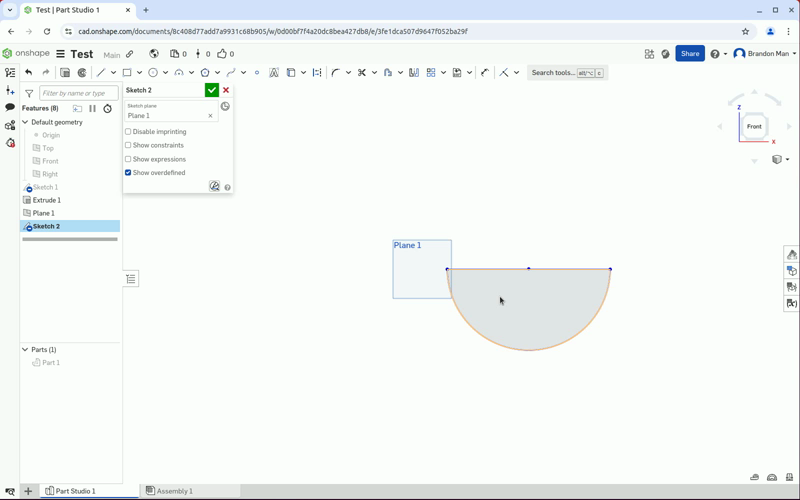
scroll(6)
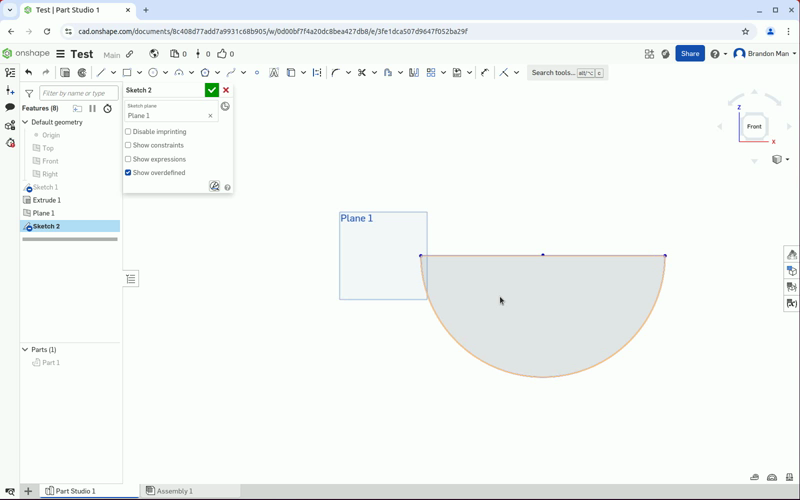
scroll(6)
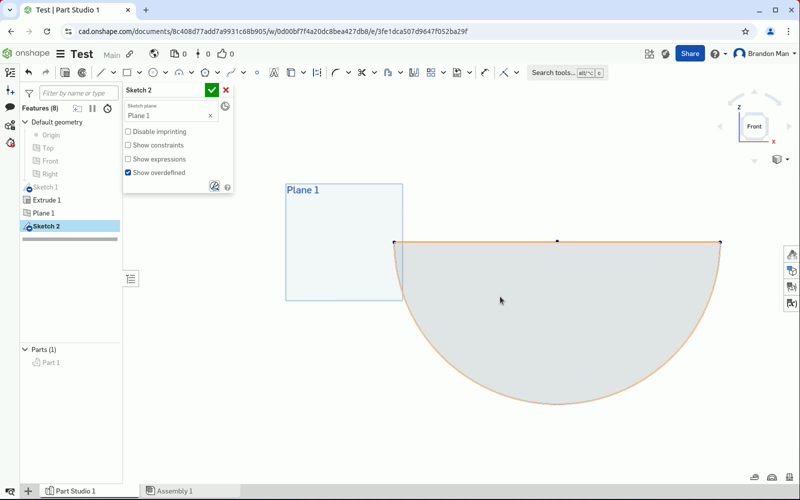
scroll(6)
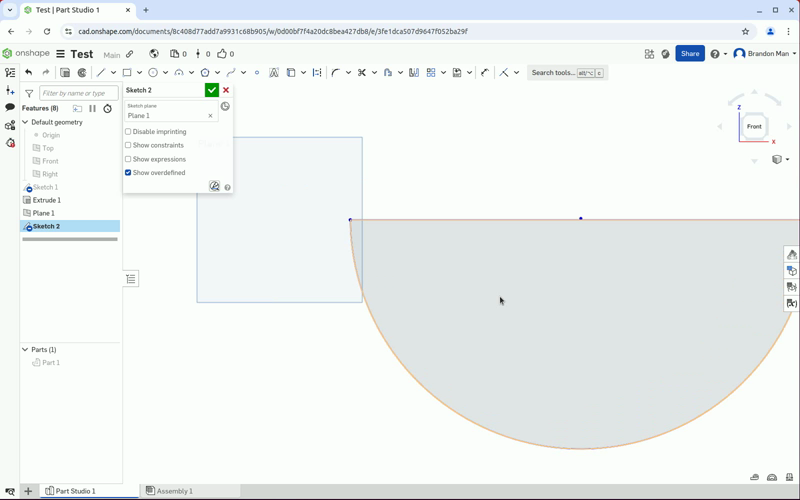
scroll(6)
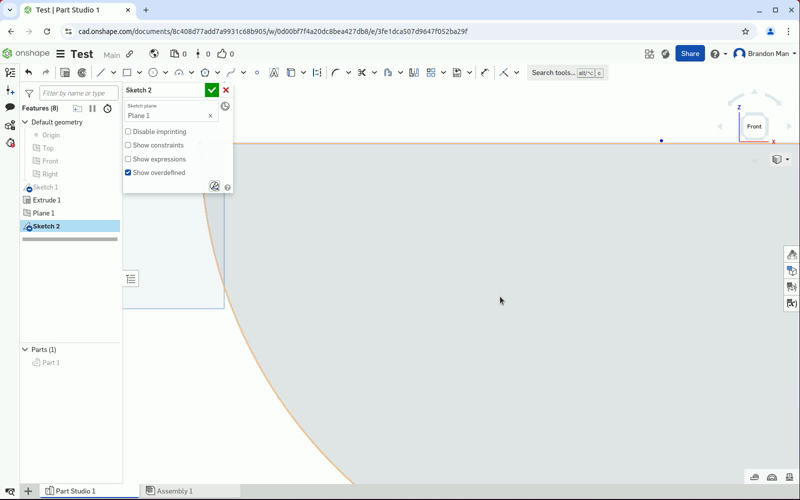
click(500, 296)
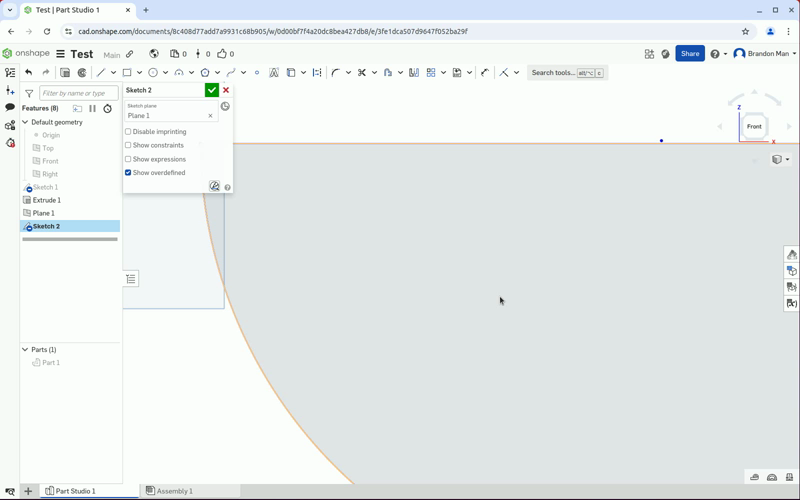
scroll(-6)
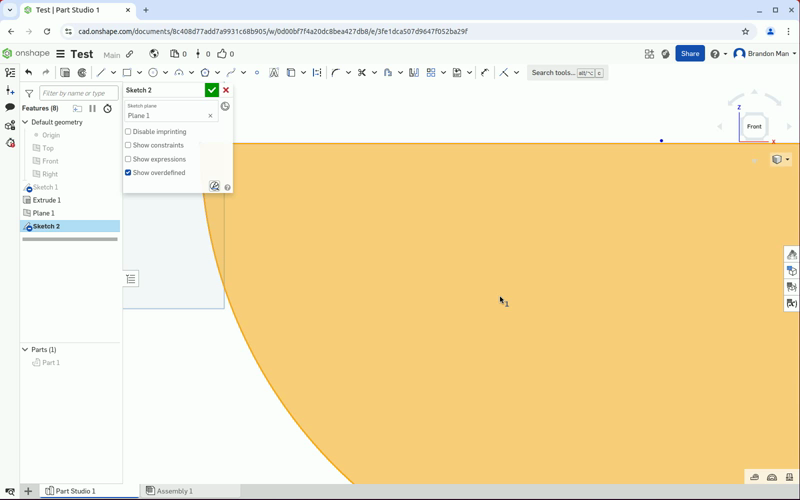
scroll(-6)
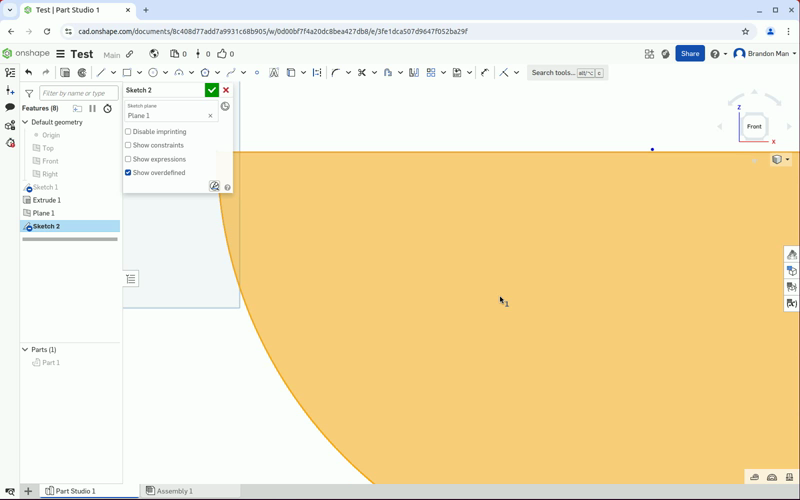
scroll(-6)
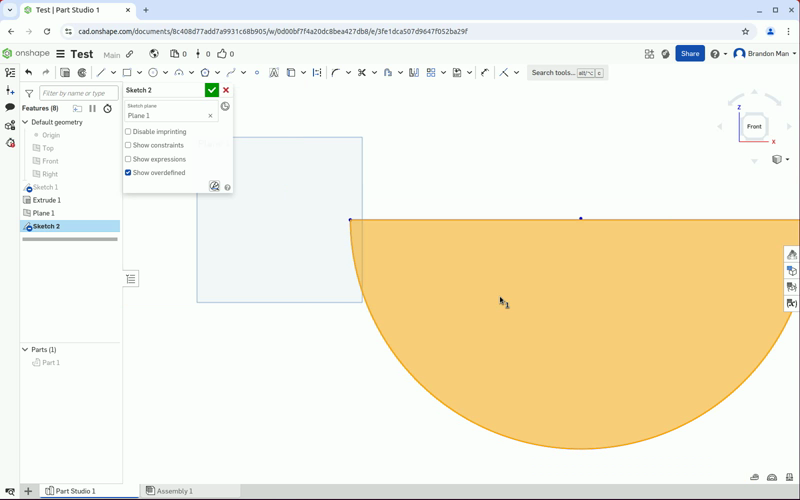
scroll(-6)
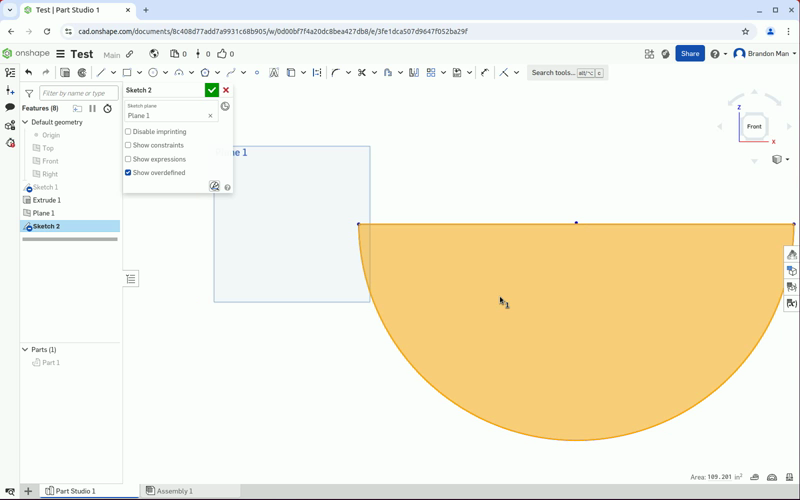
scroll(-6)
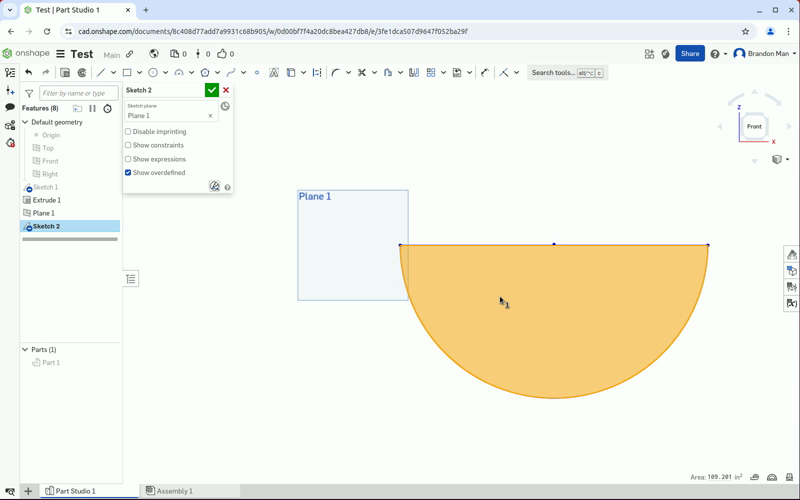
scroll(-6)
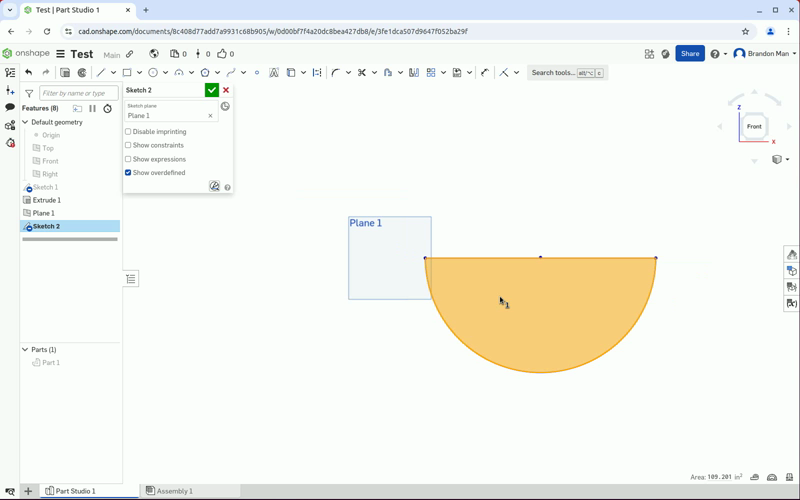
scroll(-6)
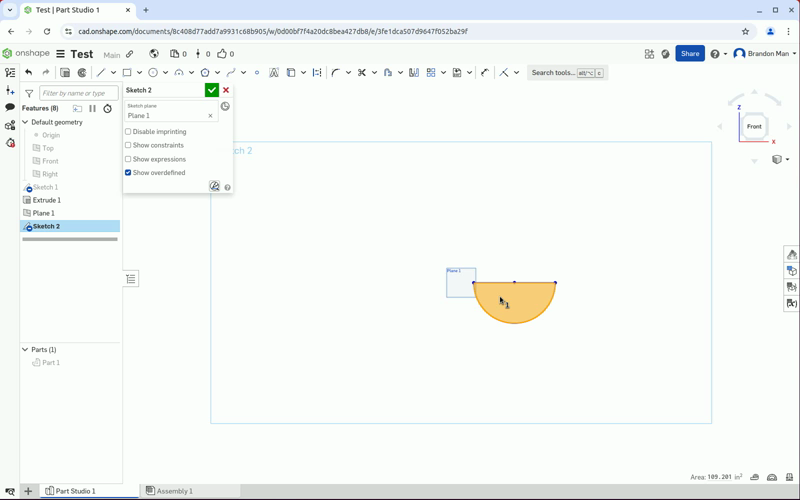
mouse_move(73, 352)
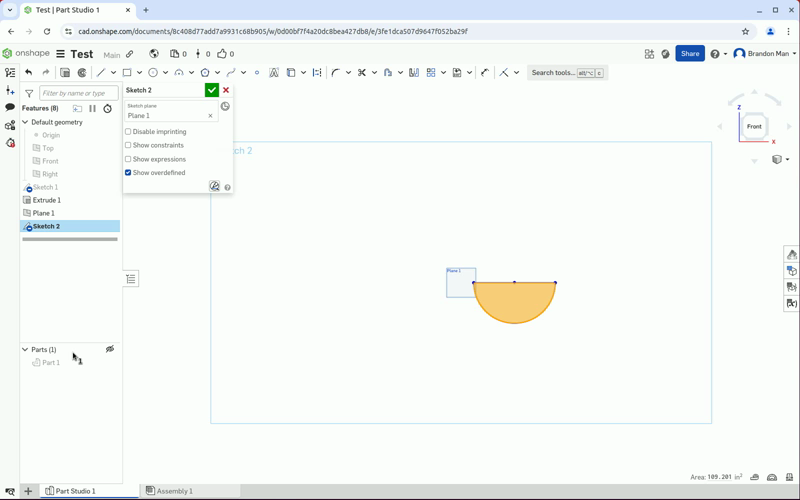
key(shift+y)
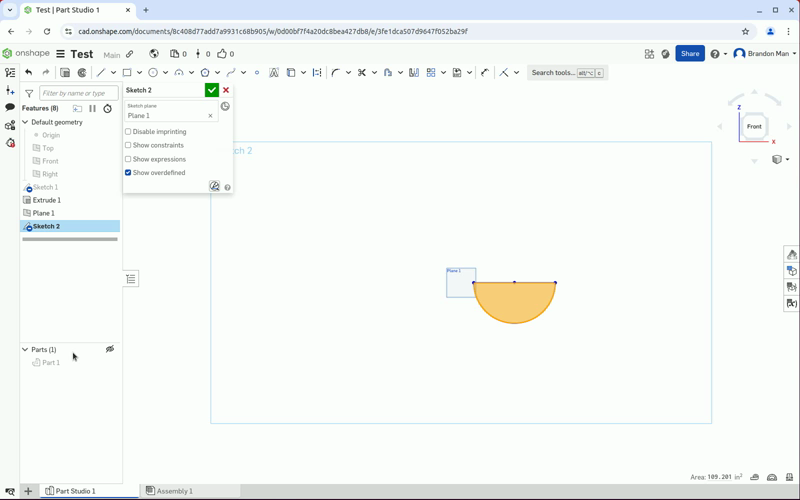
key(shift+e)
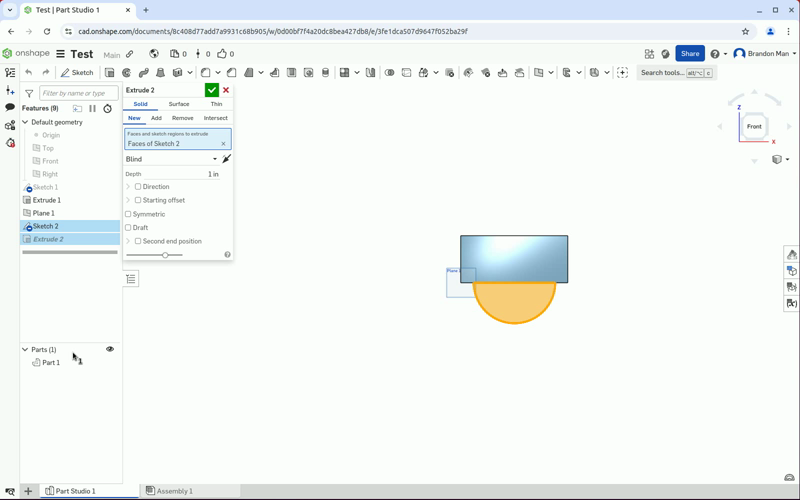
mouse_move(143, 106)
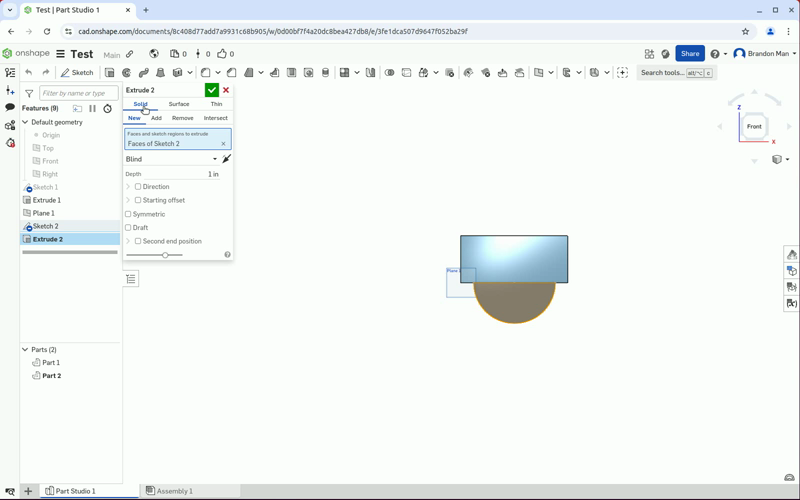
click(143, 106)
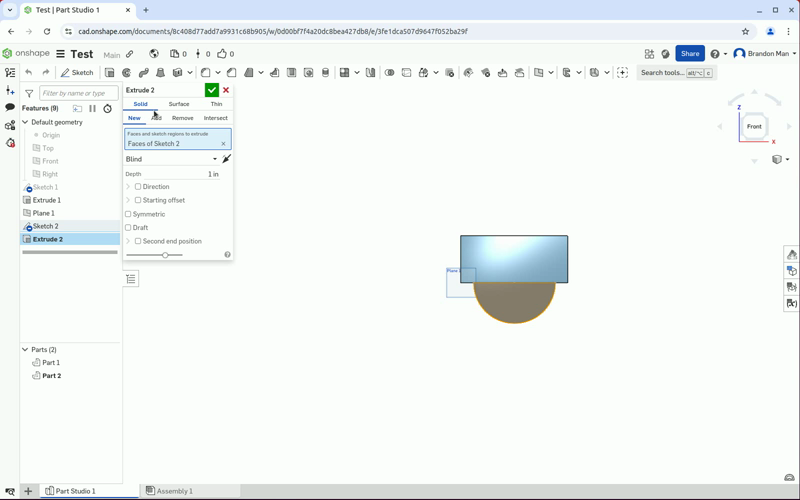
mouse_move(186, 120)
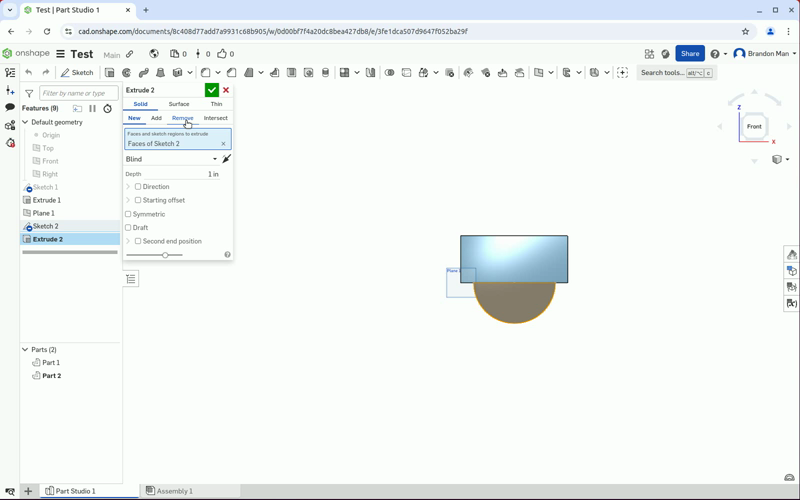
click(186, 120)
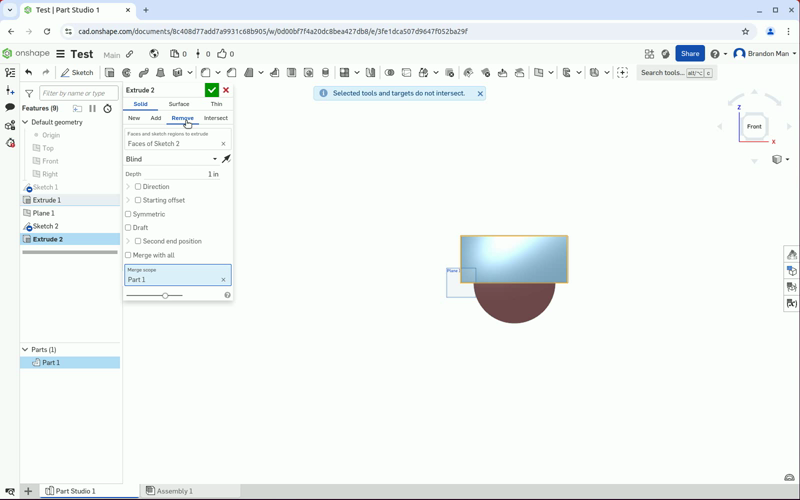
key(tab, 4)
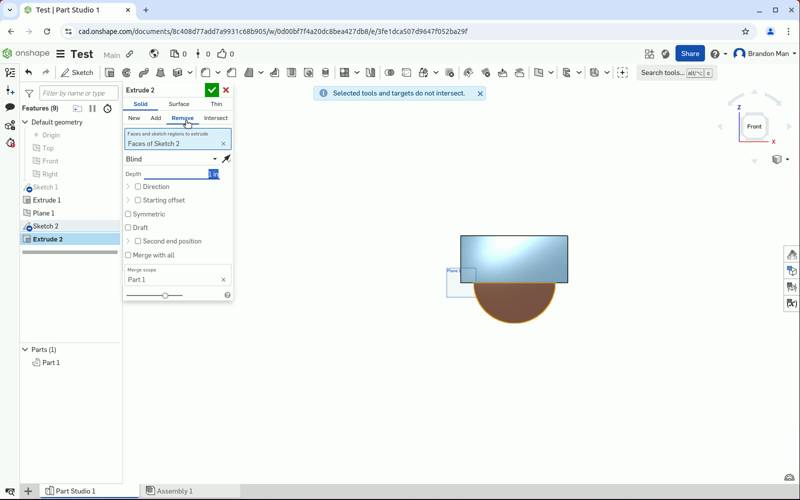
text(30.811)
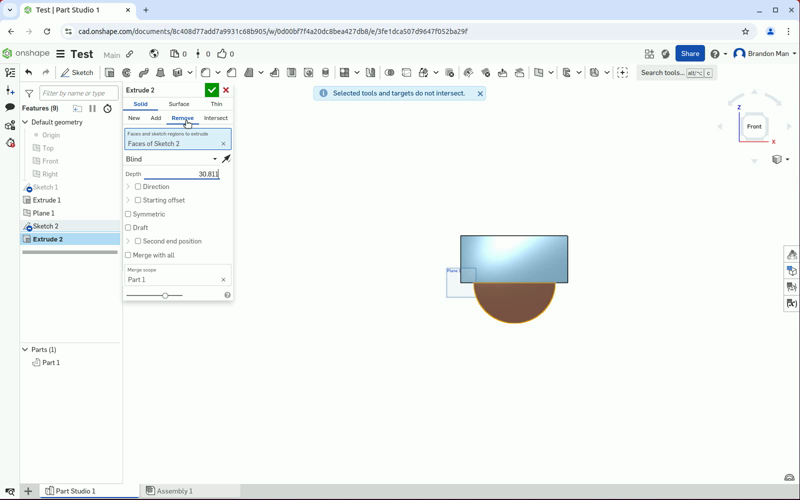
key(tab, 6)
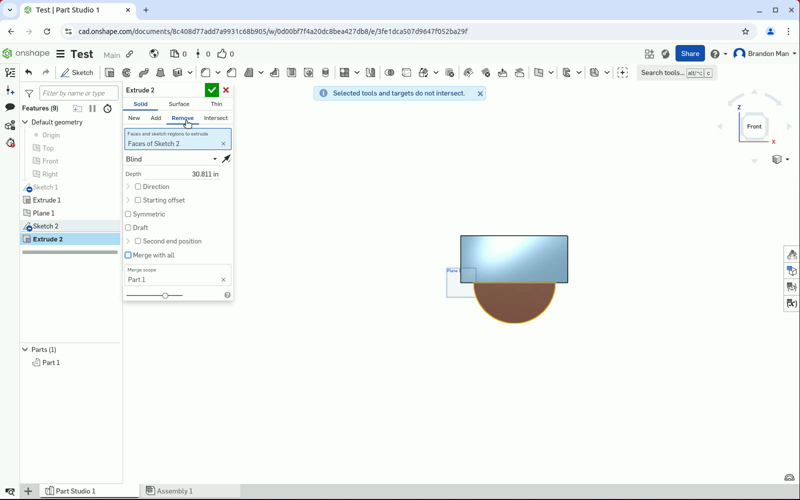
key(space)
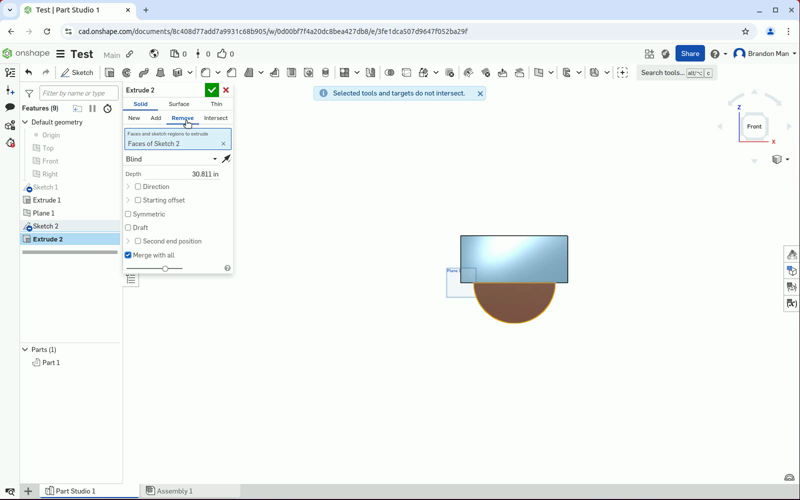
key(enter)
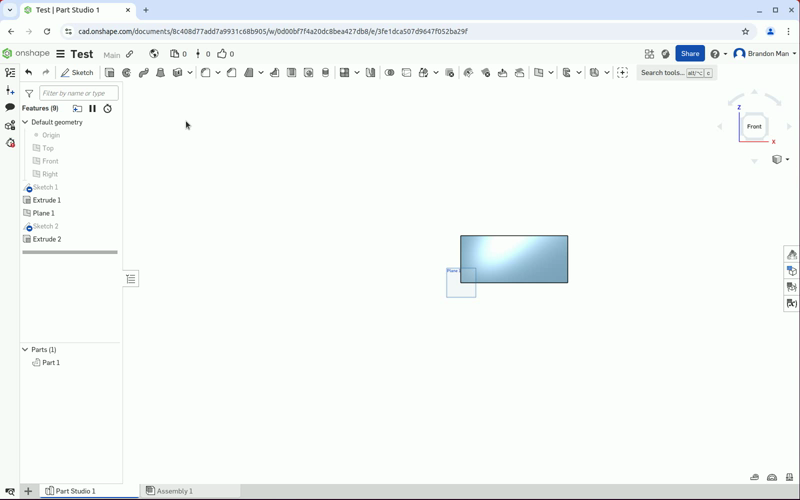
key(shift+h)
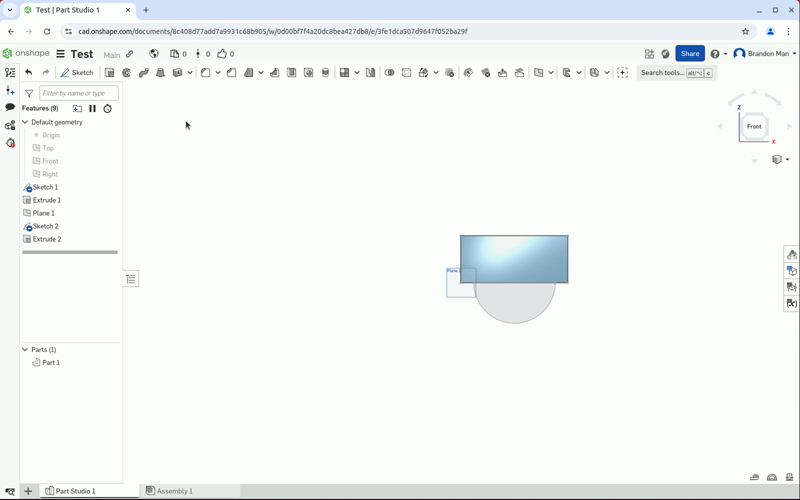
key(shift+h)
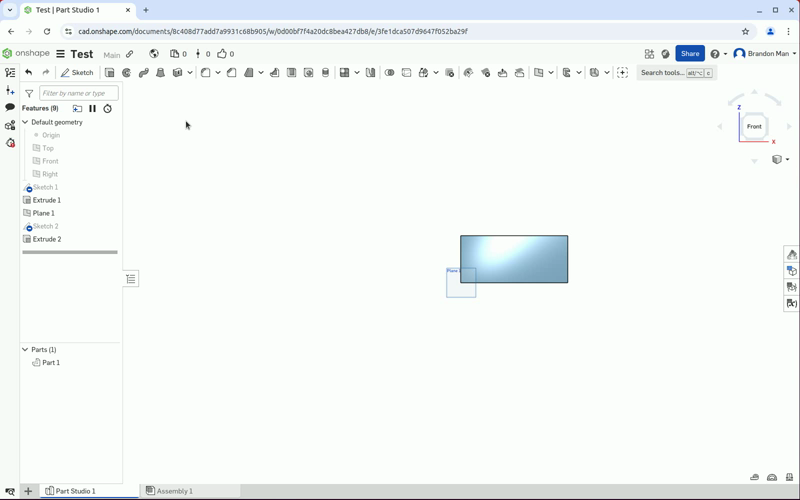
mouse_move(73, 189)
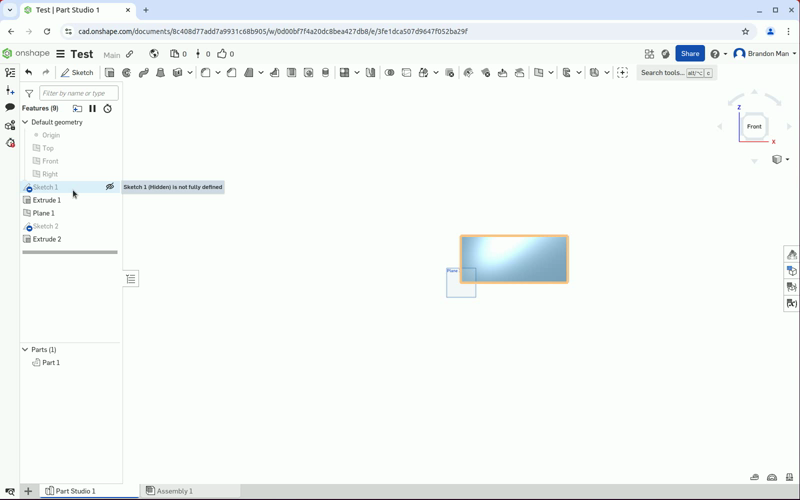
click(73, 189)
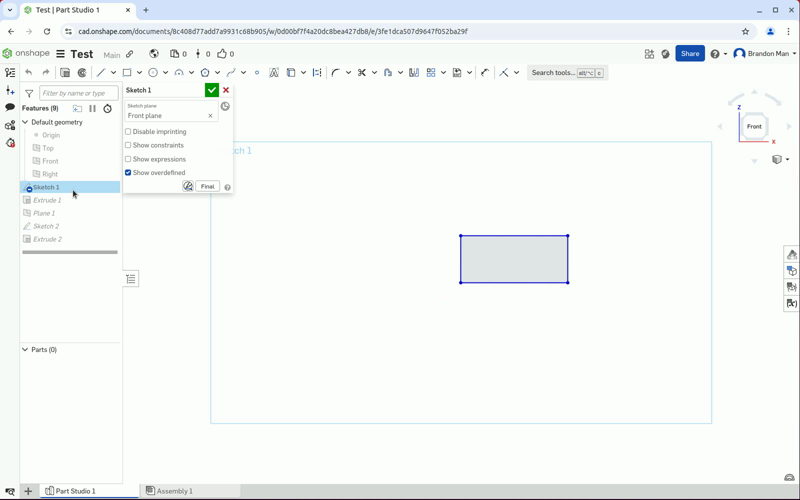
mouse_move(229, 92)
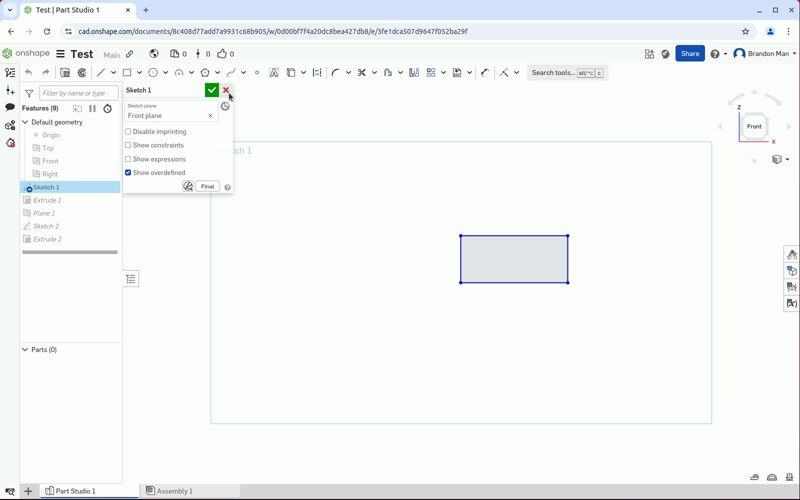
click(229, 92)
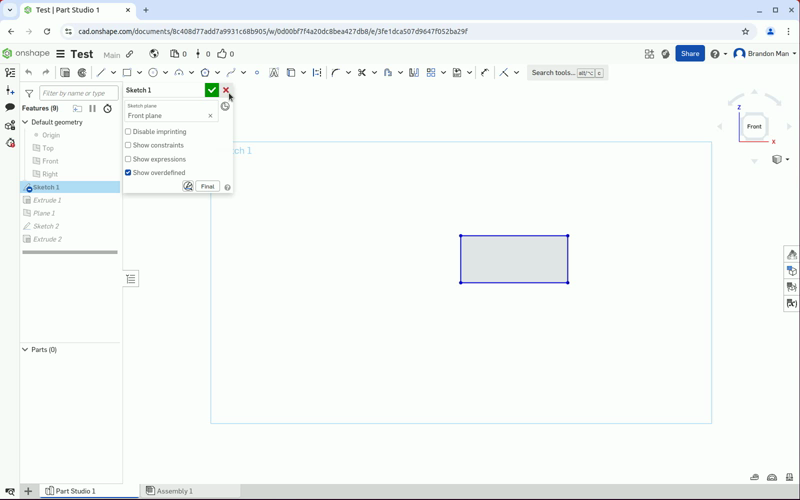
key(shift+s)
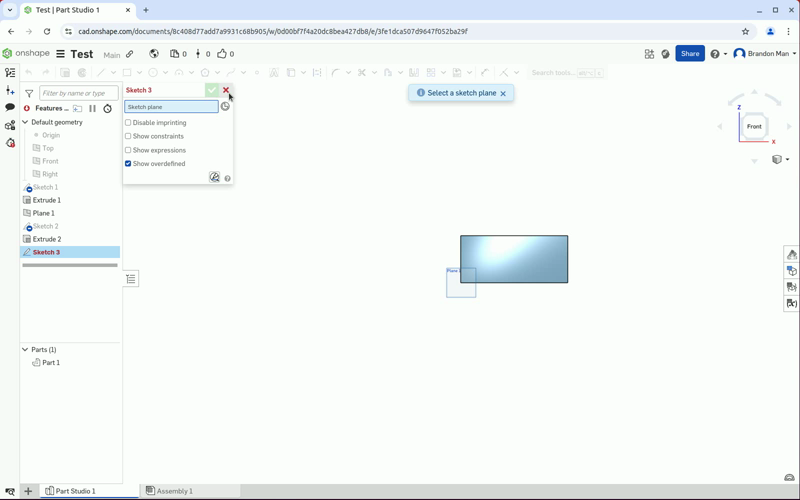
mouse_move(73, 215)
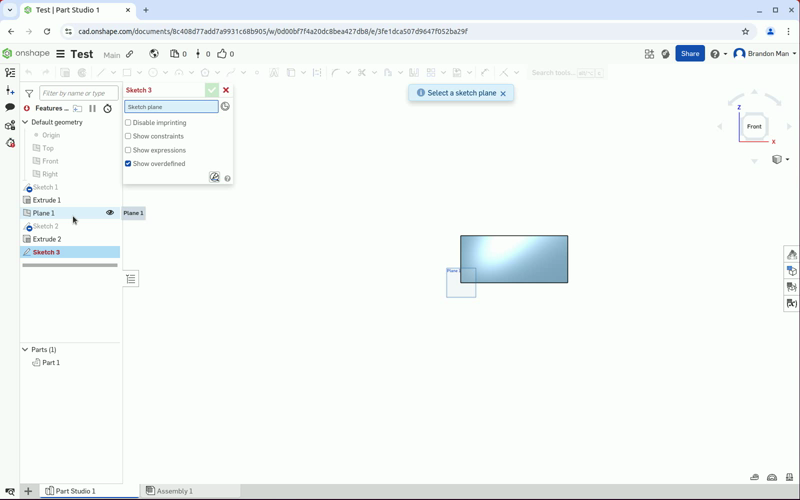
click(73, 215)
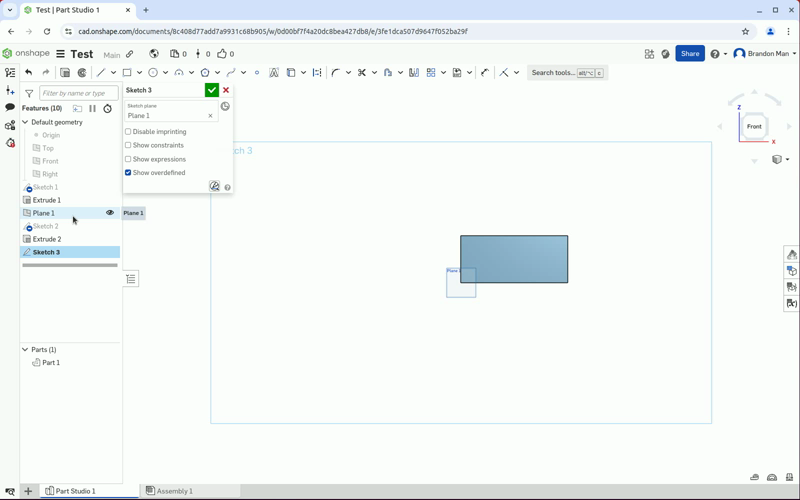
mouse_move(73, 352)
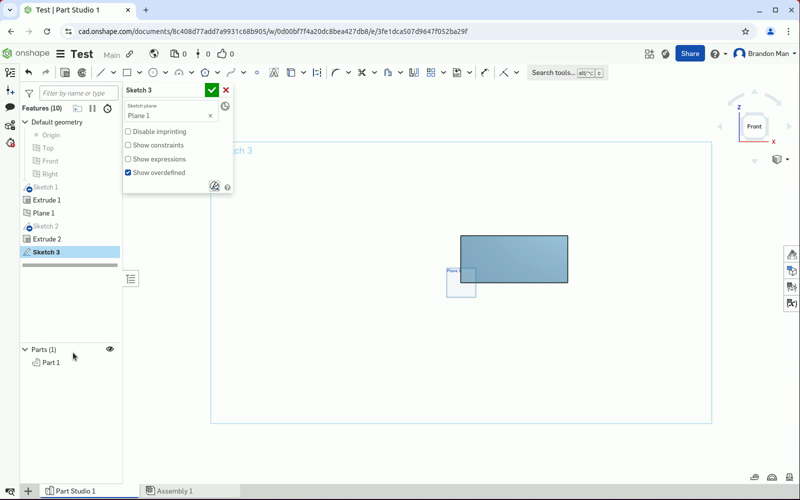
key(y)
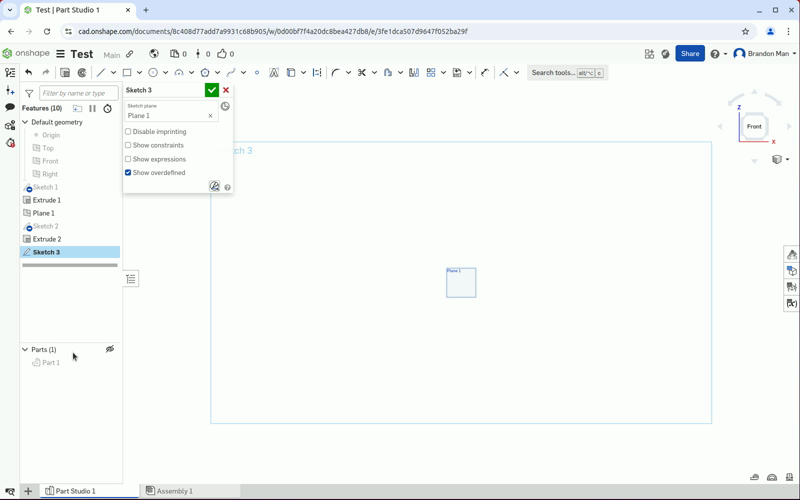
key(l)
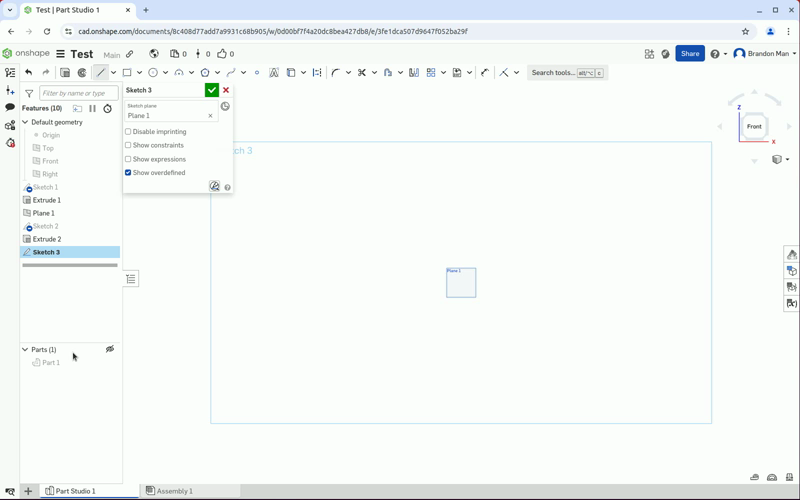
key_down(shift)
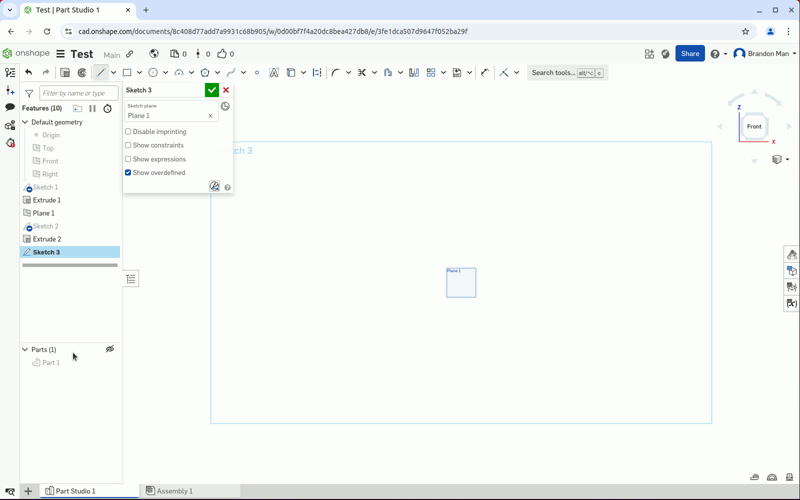
mouse_move(473, 282)
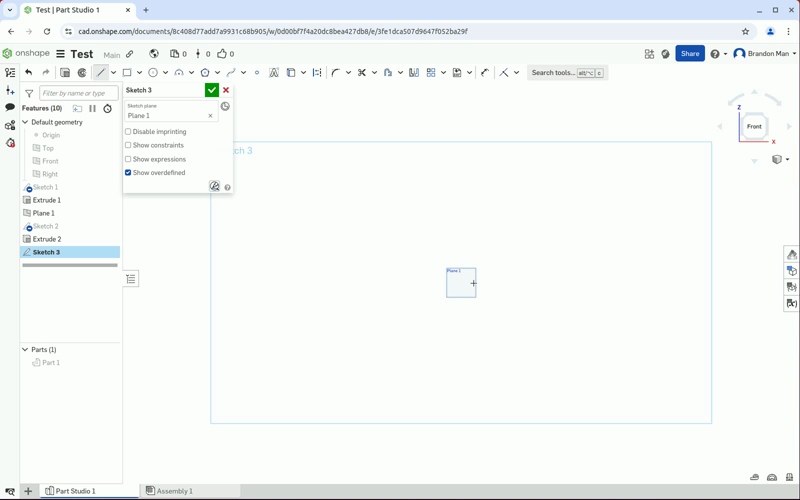
click(473, 282)
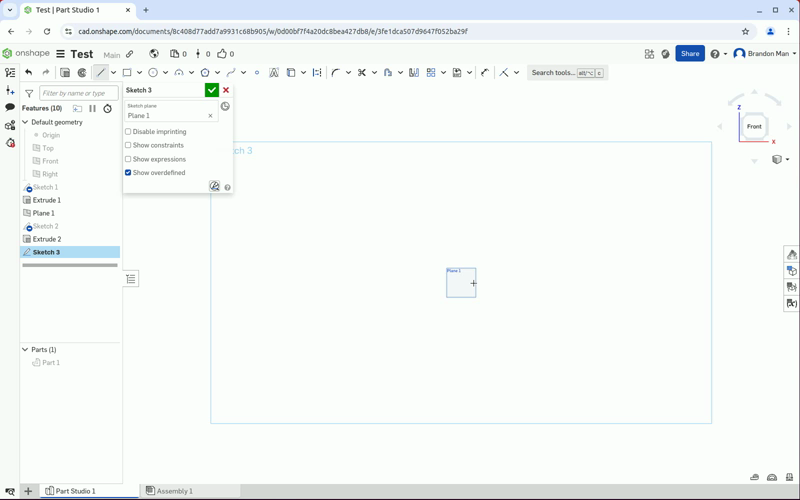
key_up(shift)
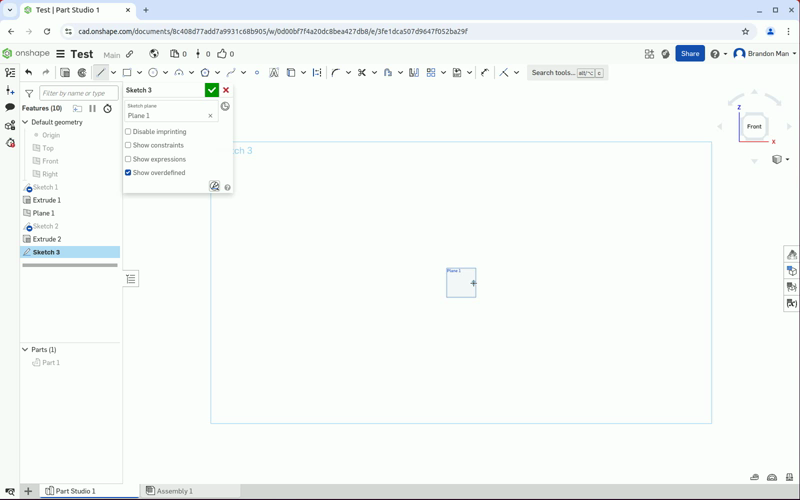
key_down(shift)
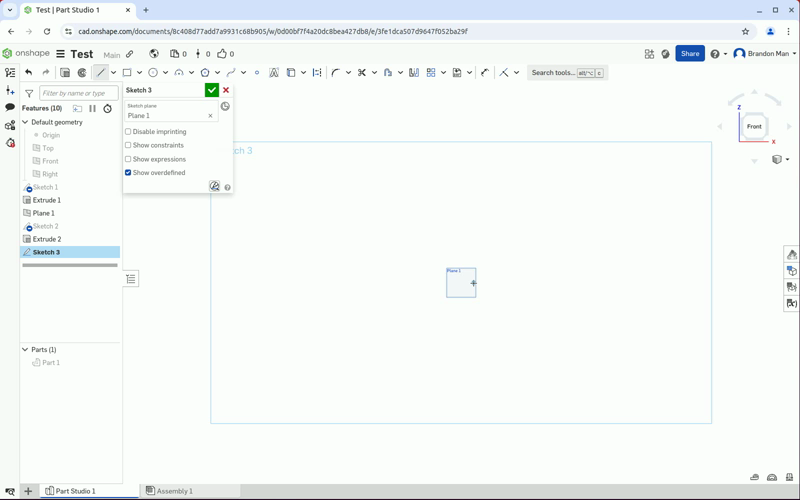
mouse_move(555, 282)
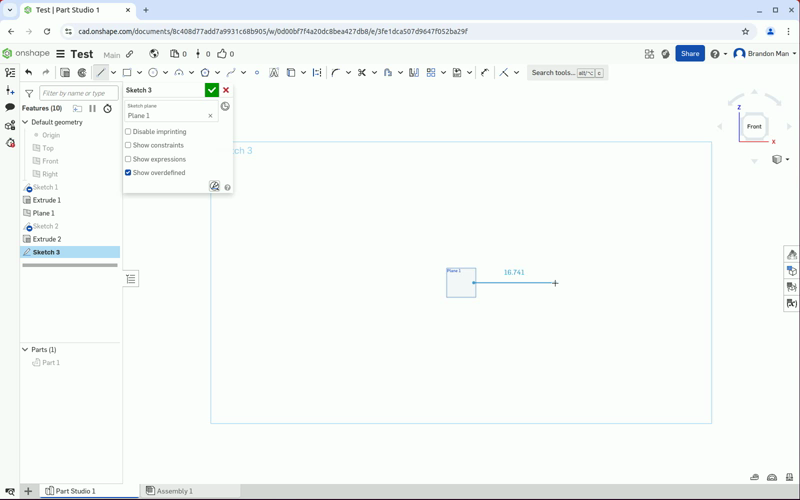
click(555, 282)
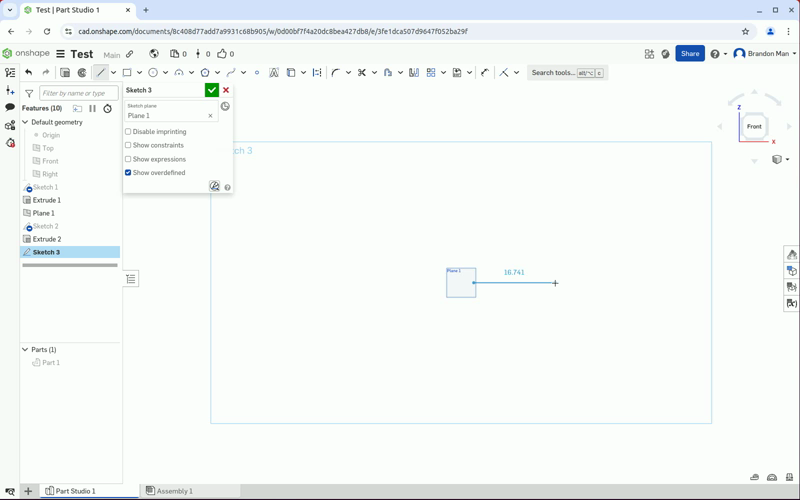
key_up(shift)
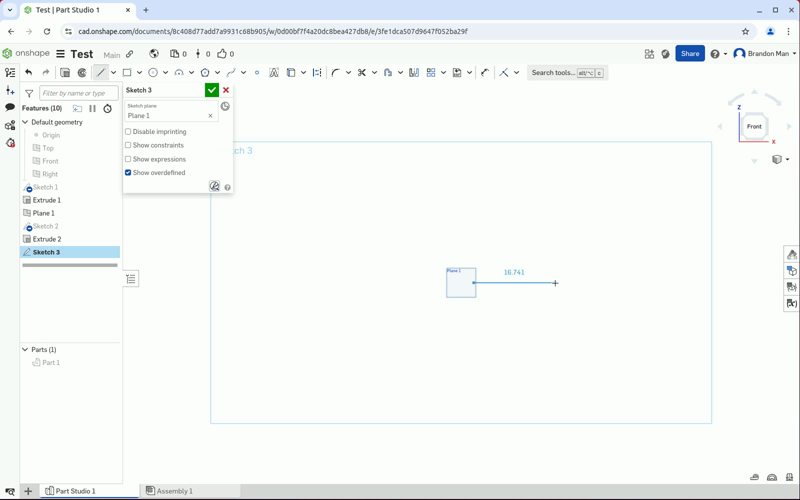
key(esc)
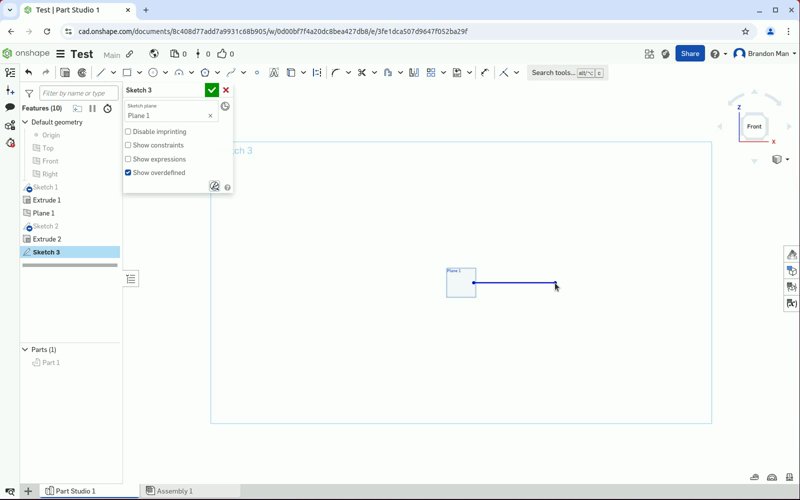
key(a)
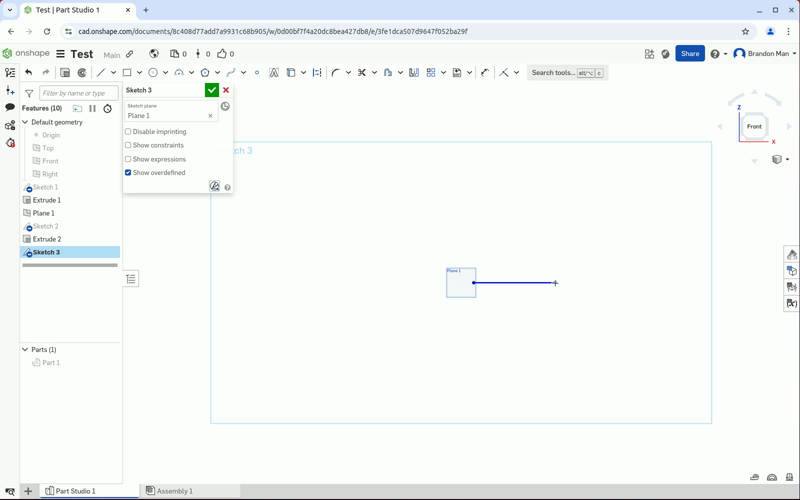
mouse_move(555, 282)
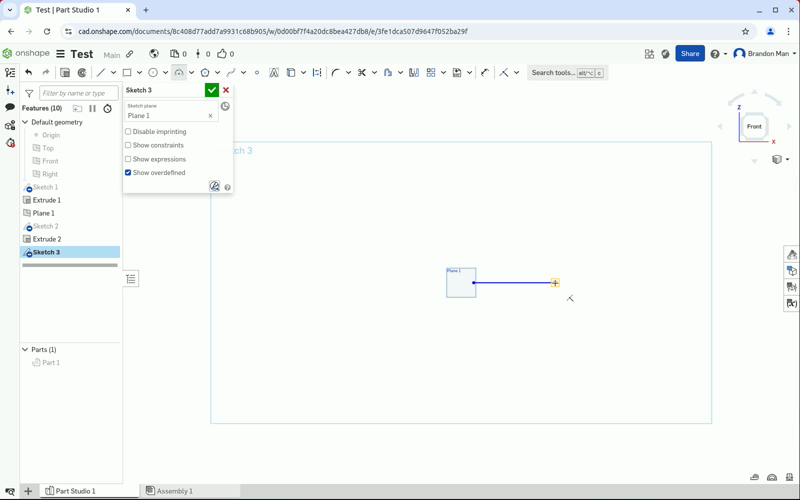
click(555, 282)
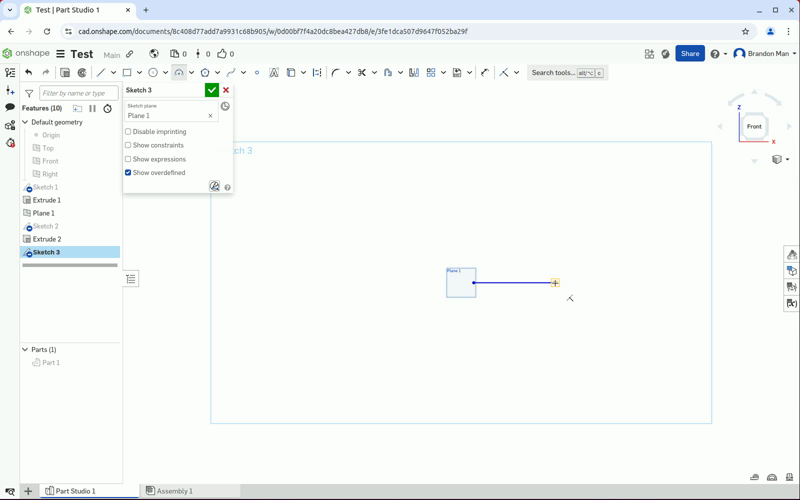
mouse_move(473, 282)
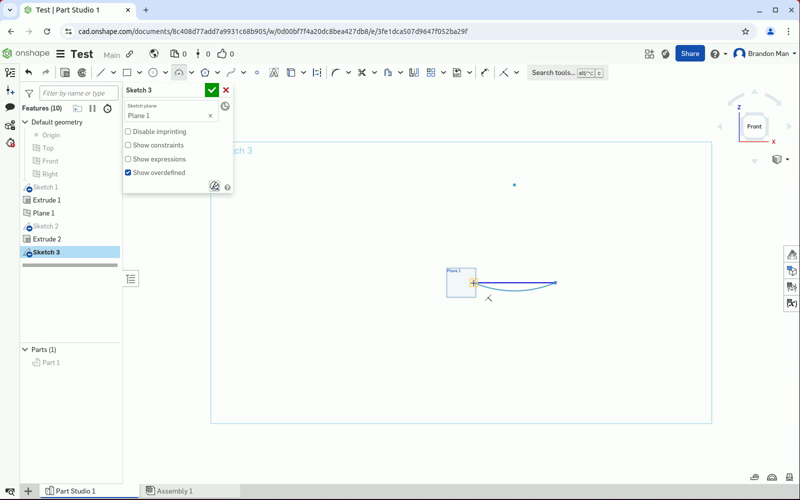
click(473, 282)
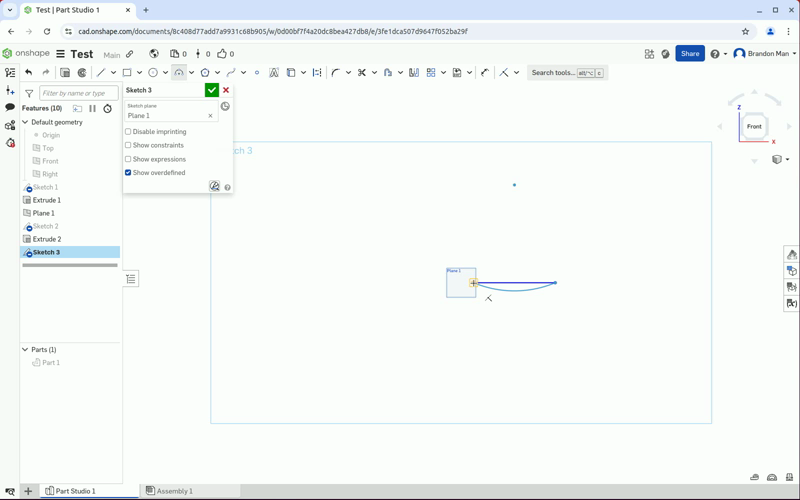
key_down(shift)
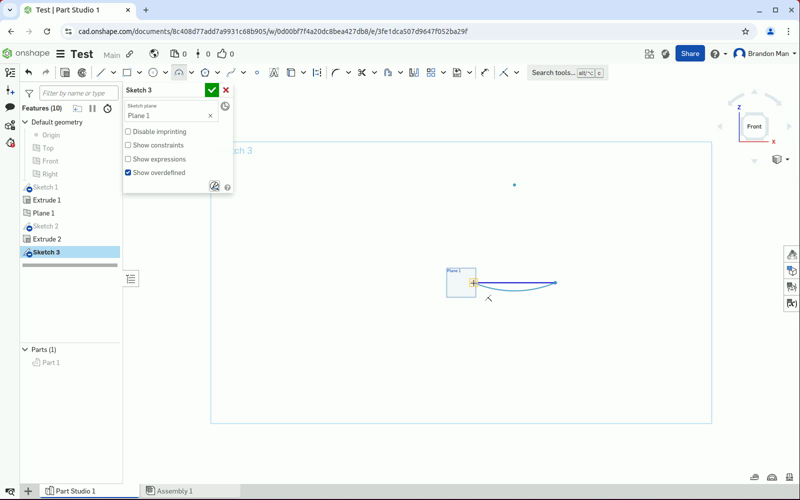
mouse_move(514, 242)
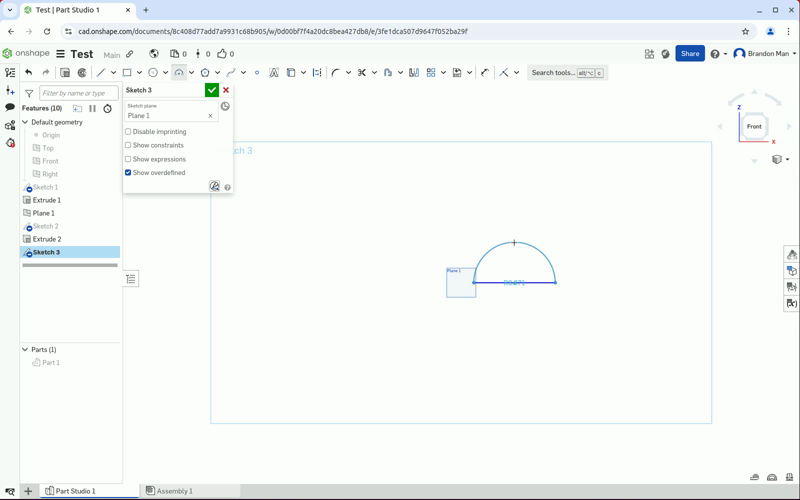
click(514, 242)
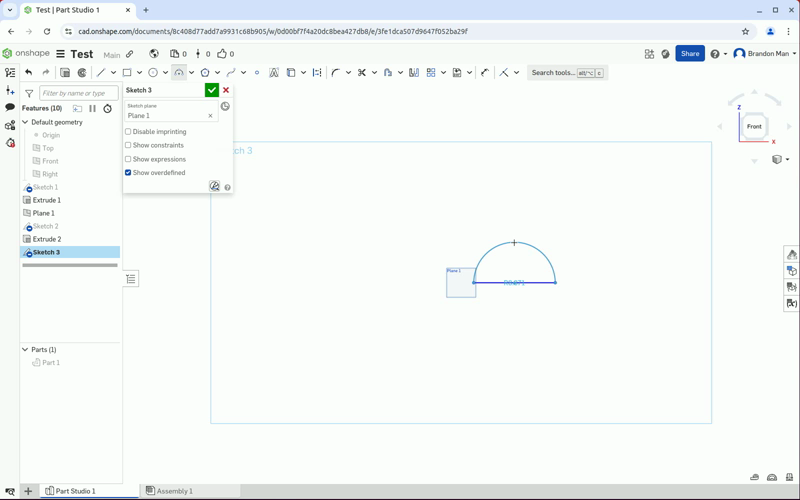
key_up(shift)
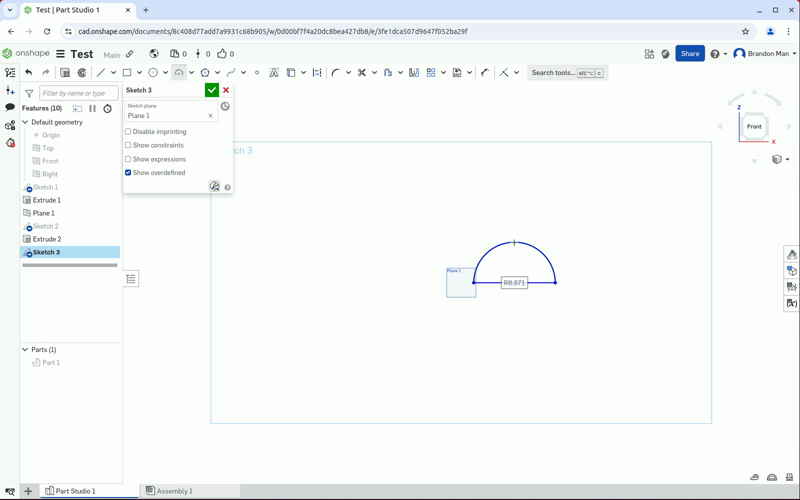
key(esc)
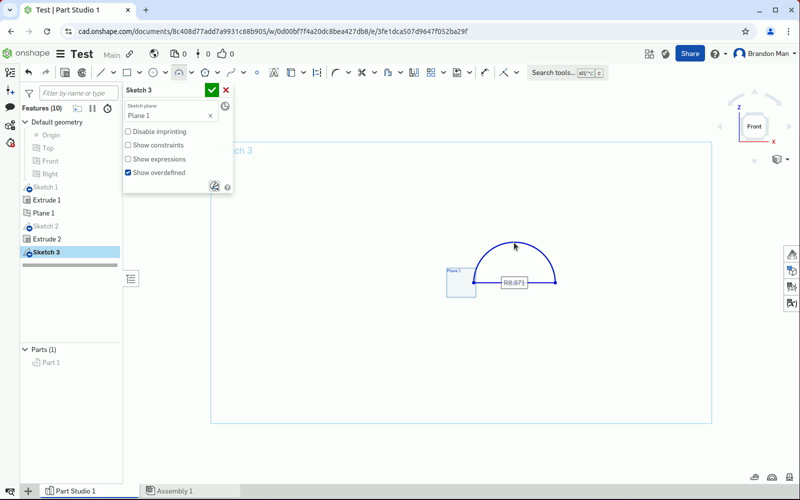
mouse_move(547, 274)
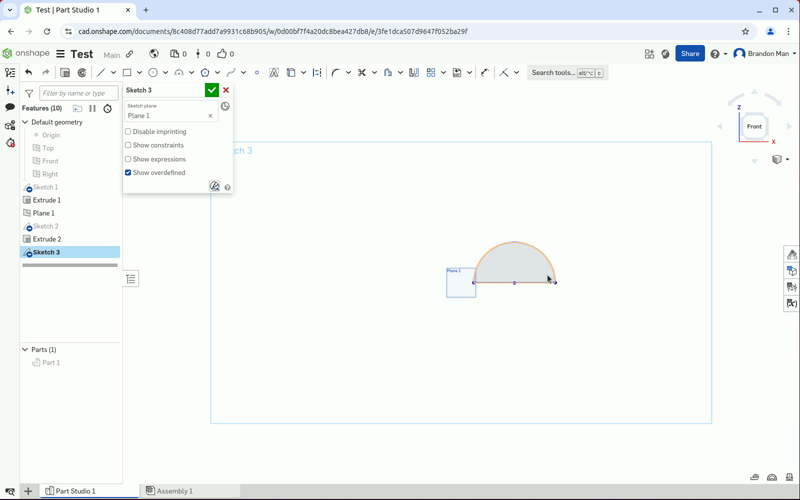
scroll(6)
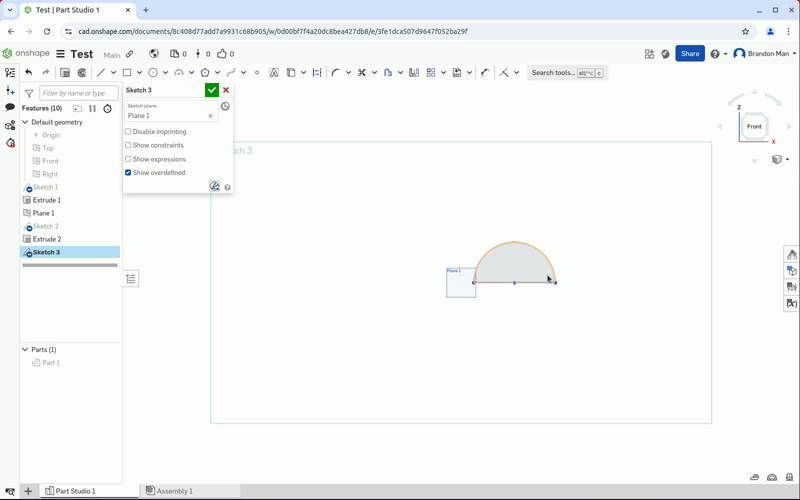
scroll(6)
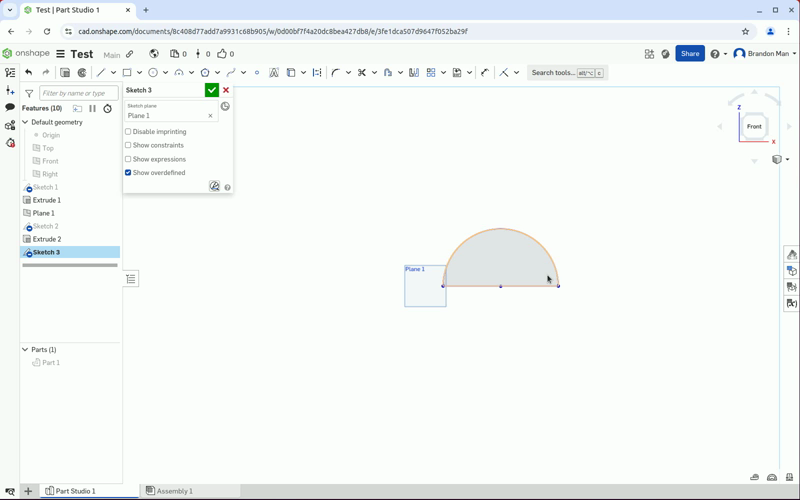
scroll(6)
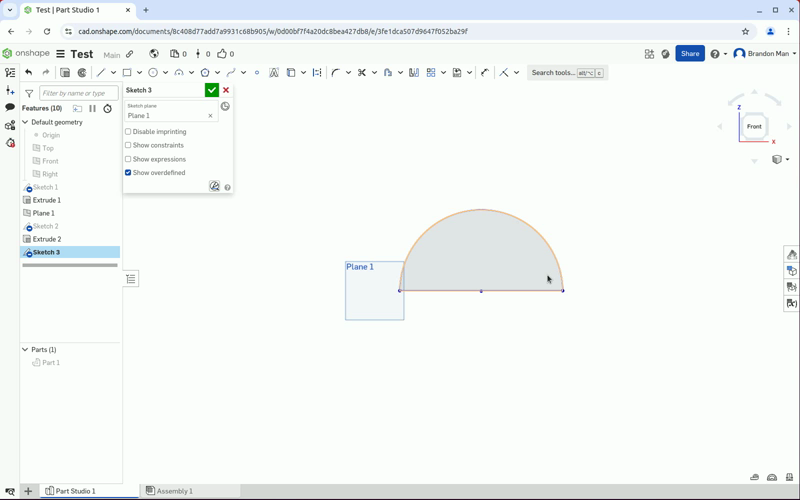
scroll(6)
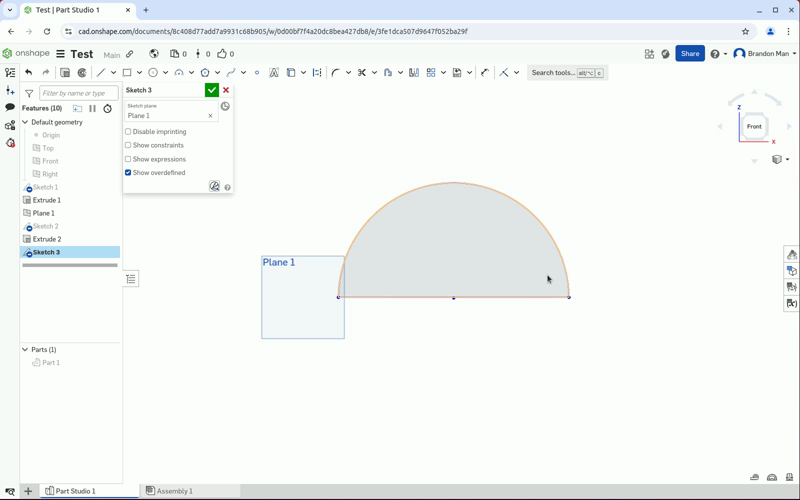
scroll(6)
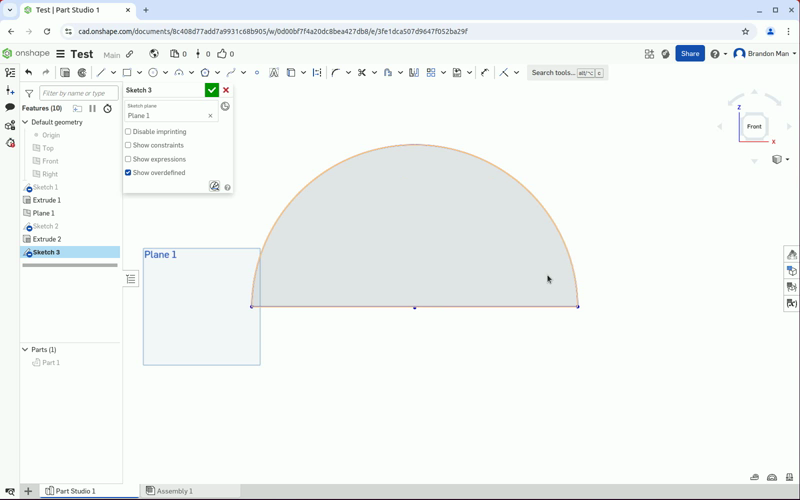
scroll(6)
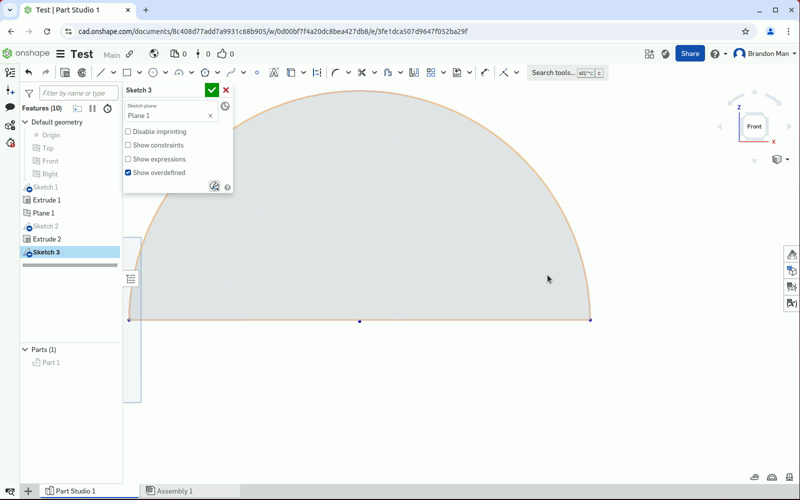
scroll(6)
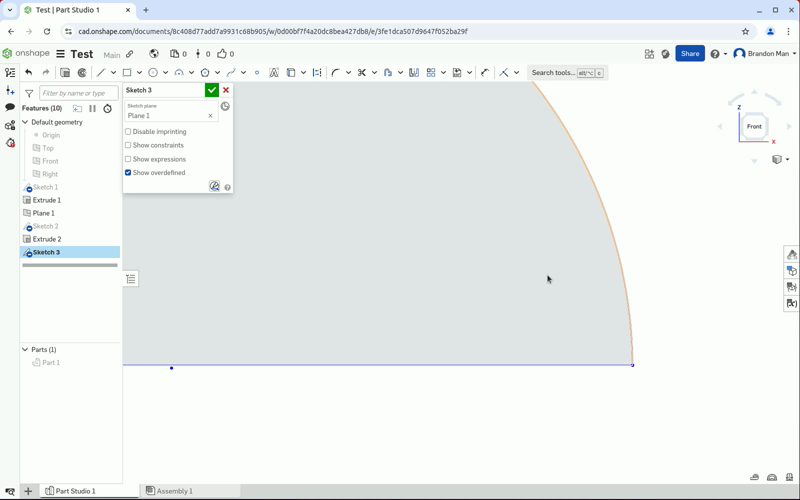
click(547, 274)
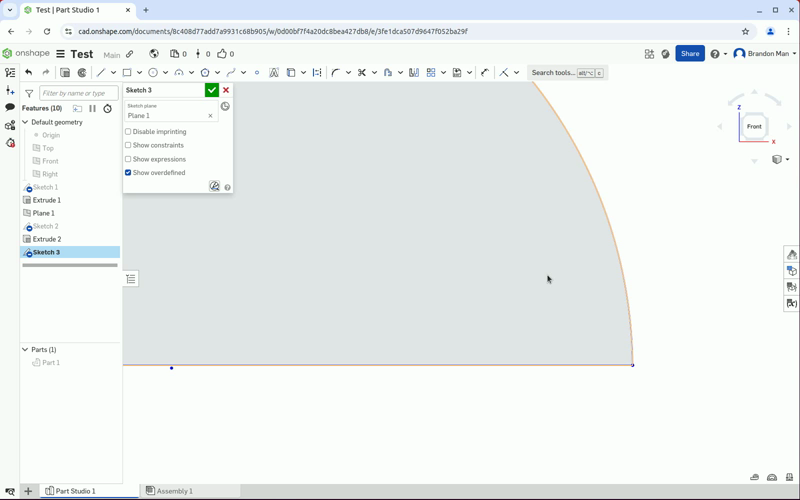
scroll(-6)
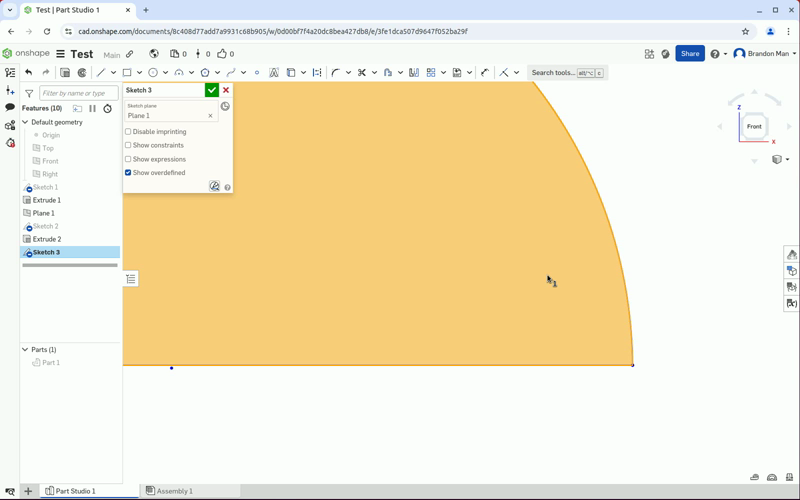
scroll(-6)
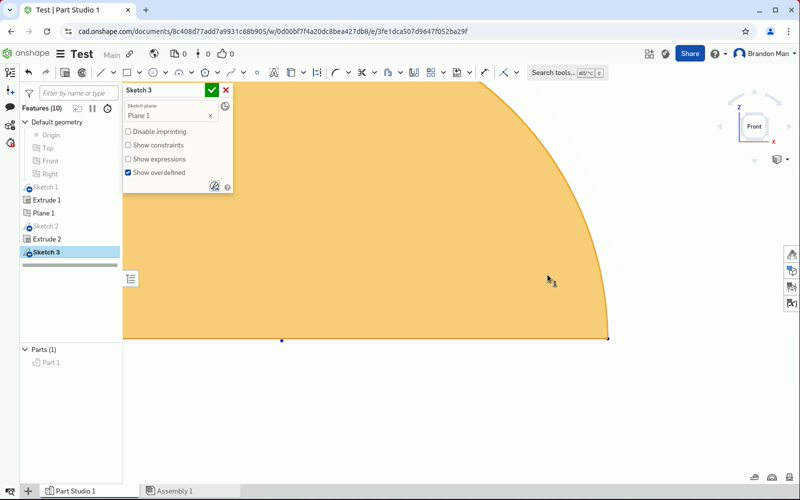
scroll(-6)
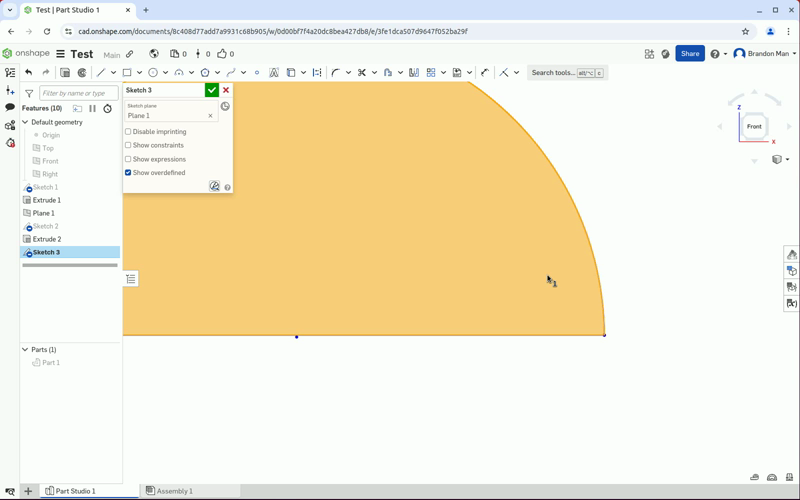
scroll(-6)
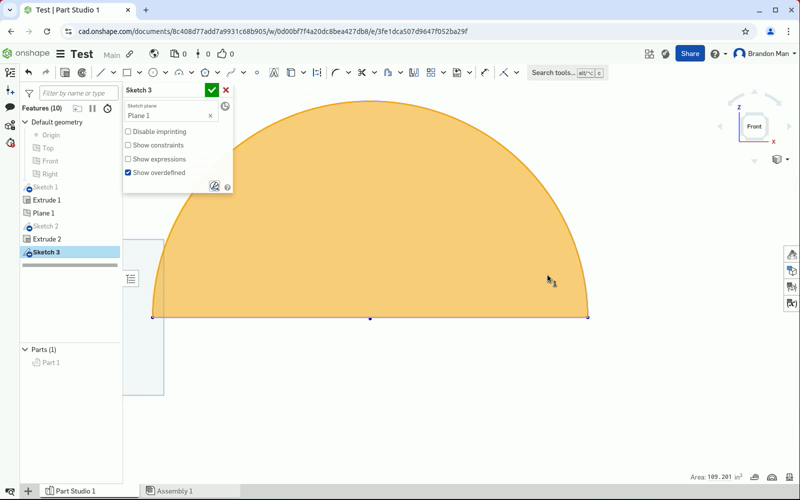
scroll(-6)
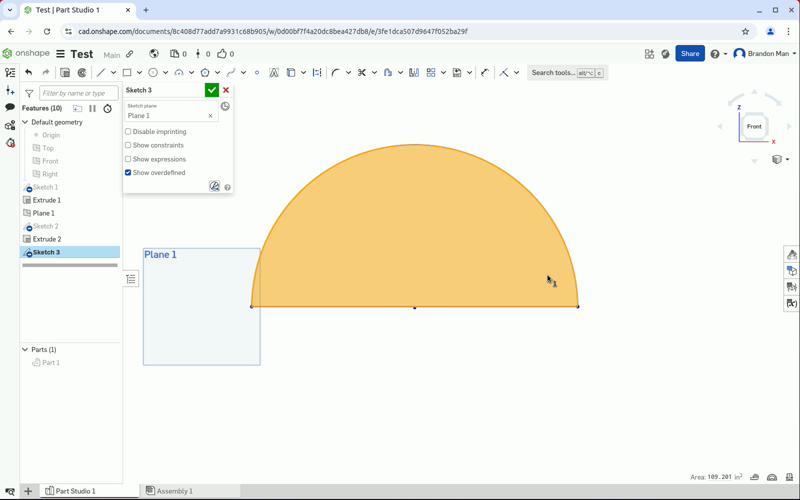
scroll(-6)
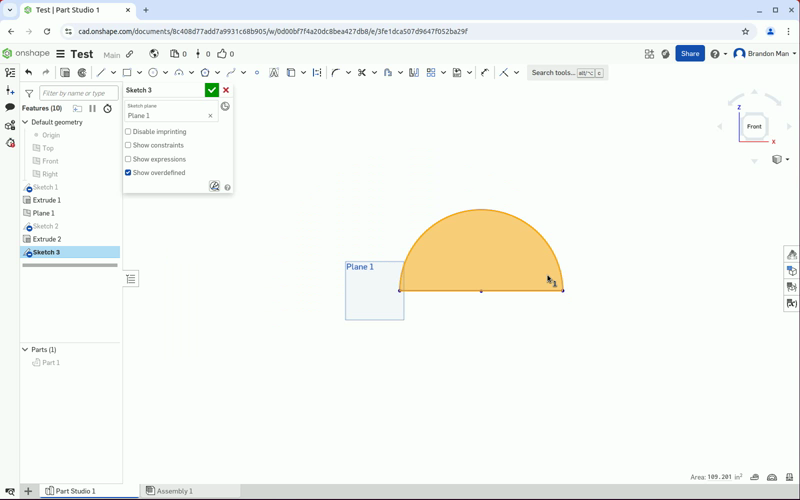
scroll(-6)
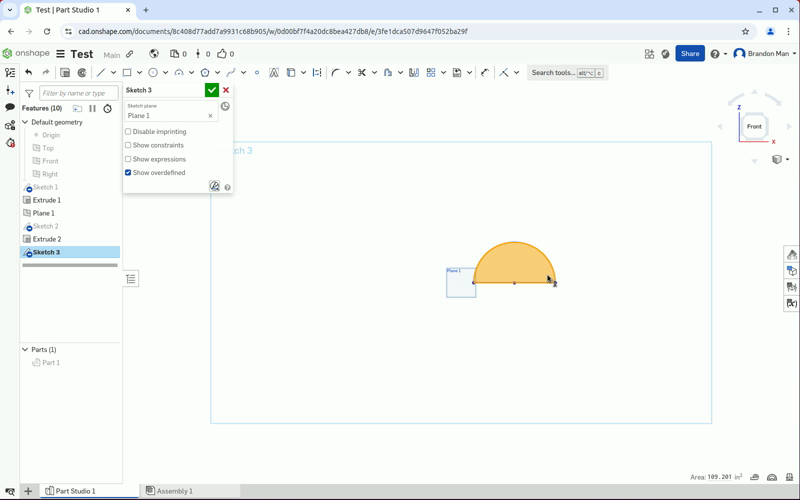
mouse_move(73, 352)
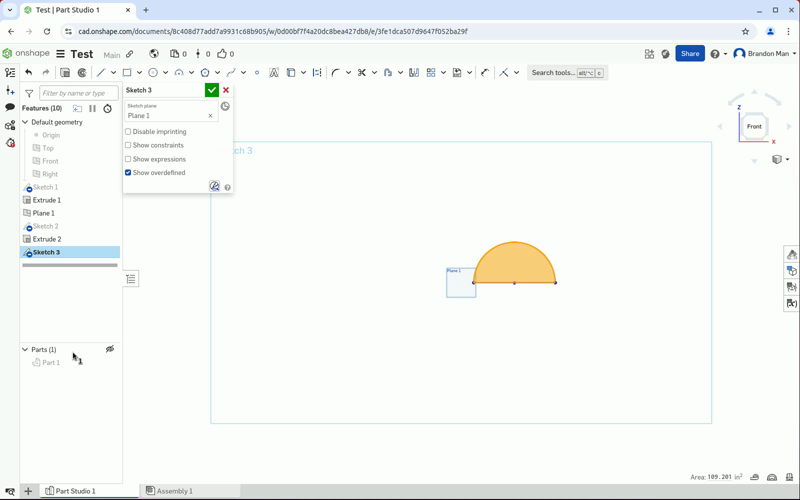
key(shift+y)
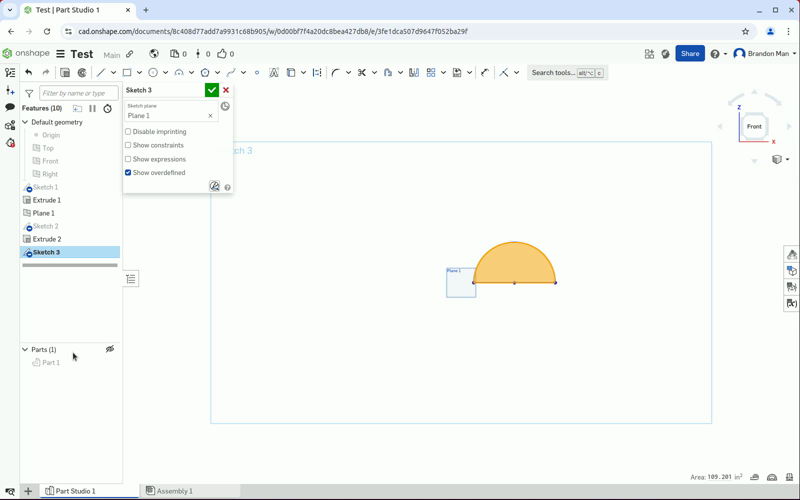
key(shift+e)
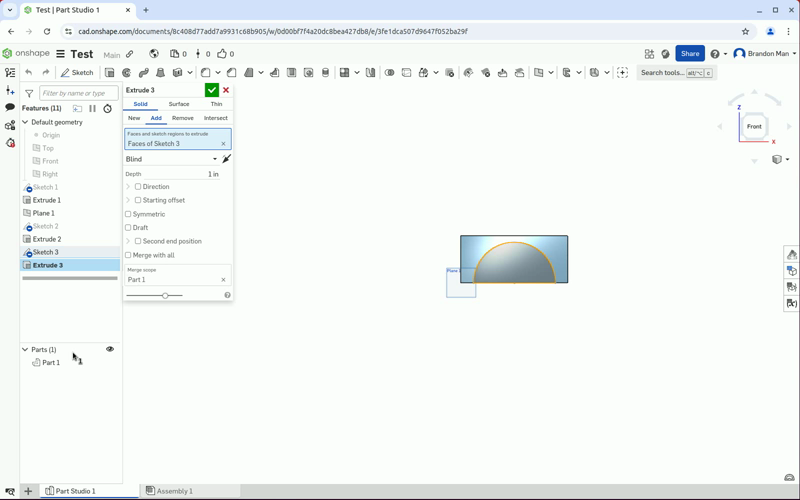
mouse_move(143, 106)
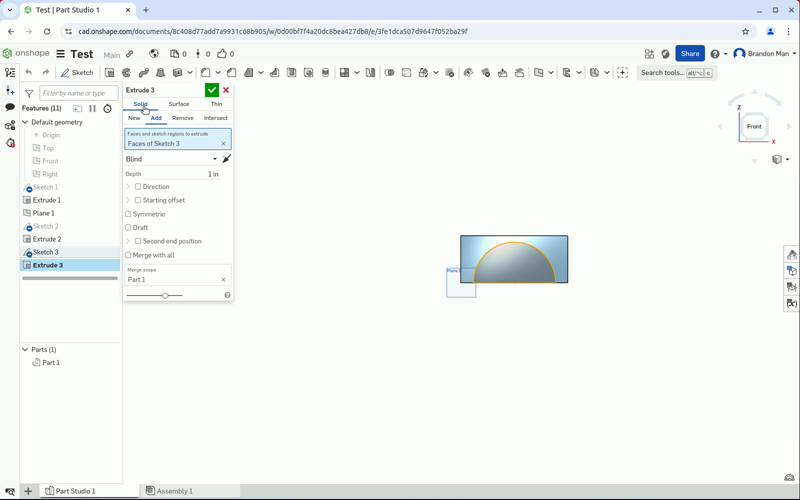
click(143, 106)
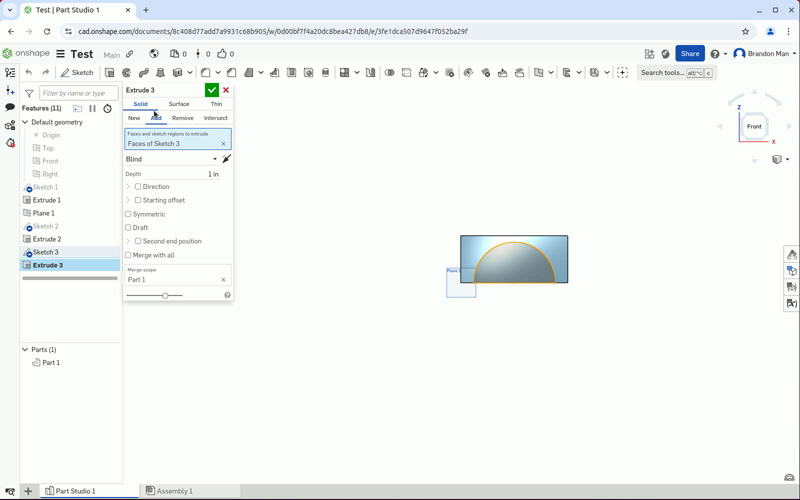
mouse_move(186, 120)
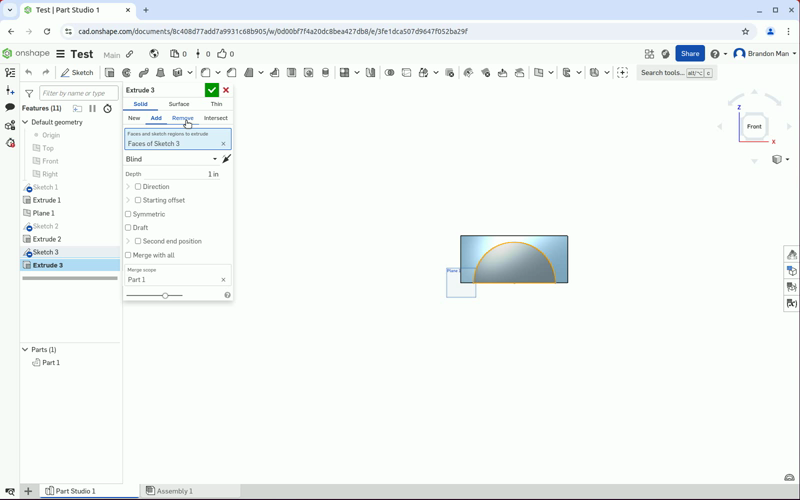
click(186, 120)
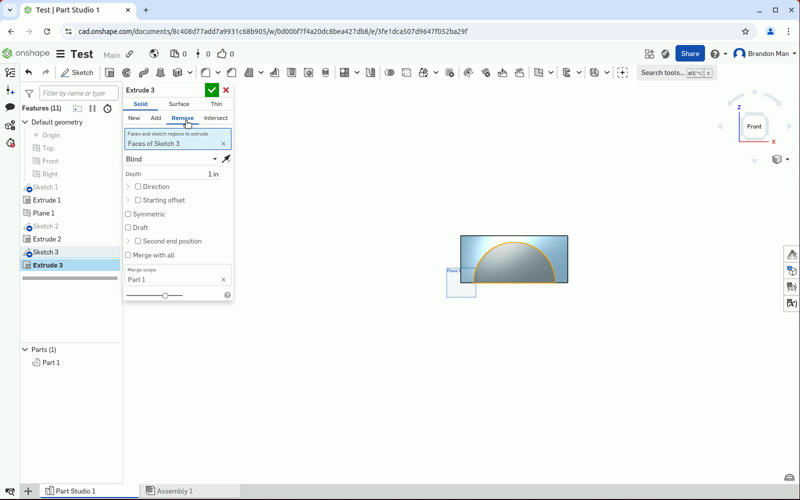
key(tab, 4)
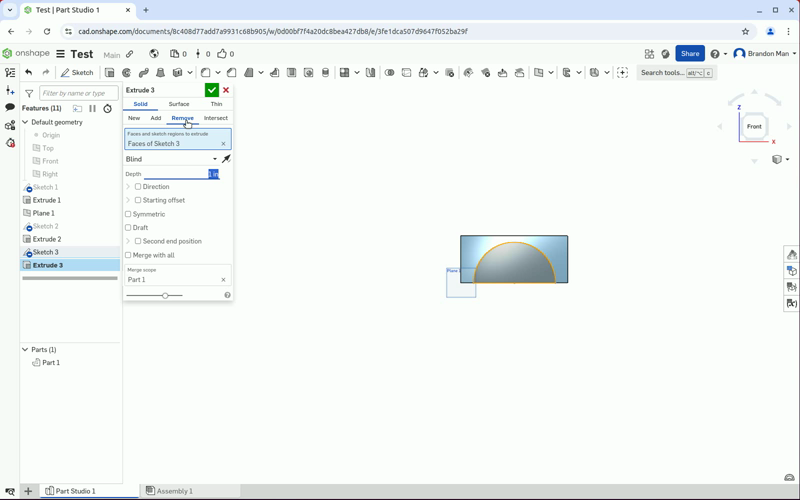
text(30.811)
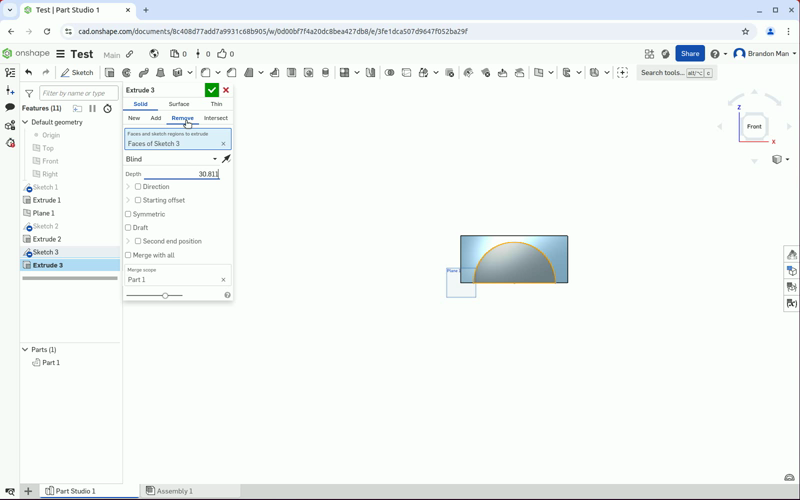
key(tab, 6)
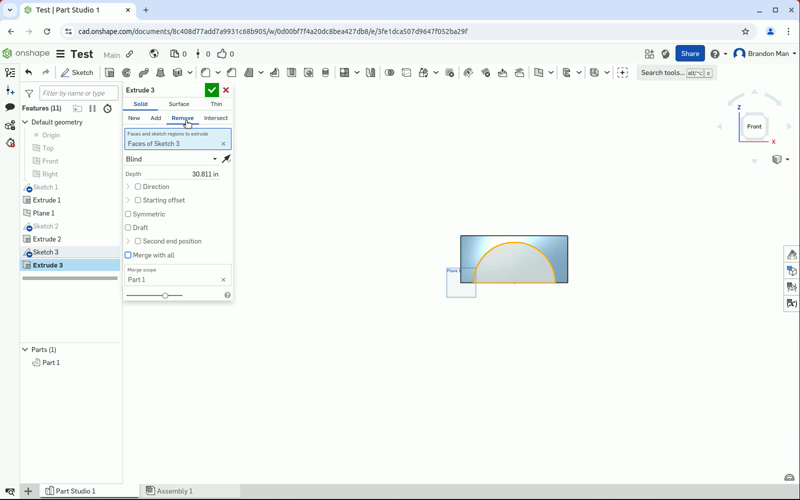
key(space)
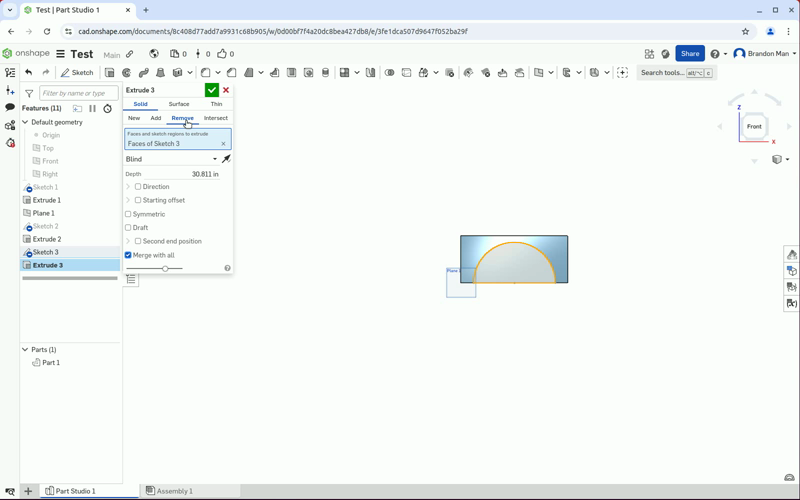
key(enter)
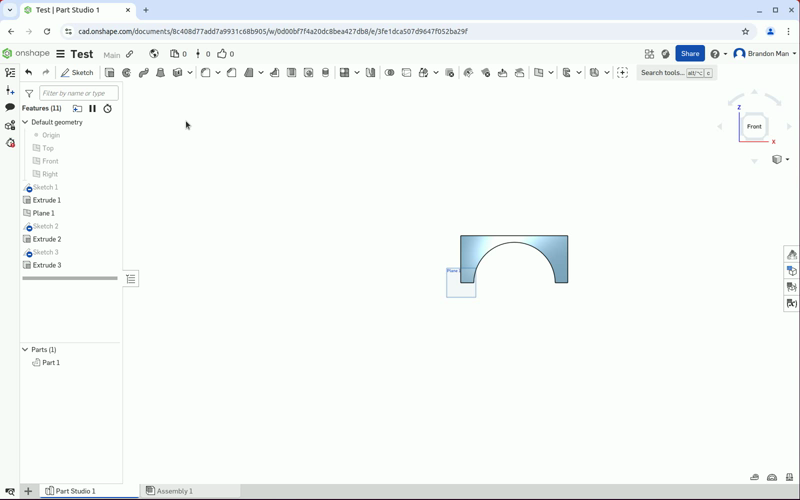
key(shift+h)
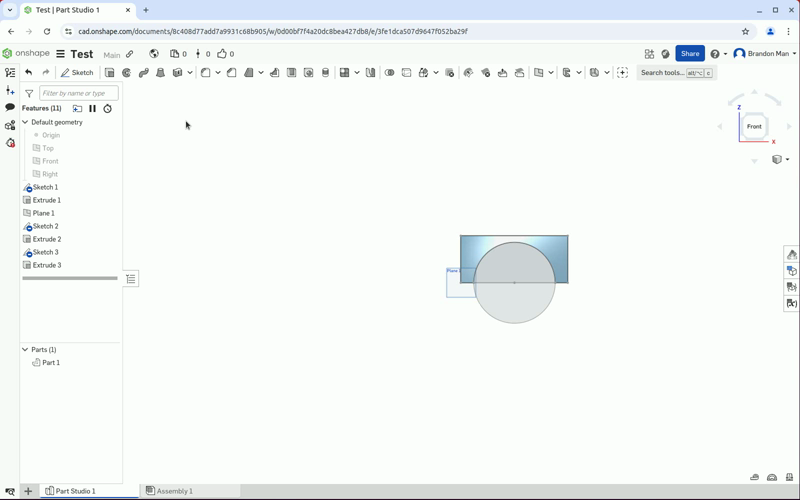
key(shift+h)
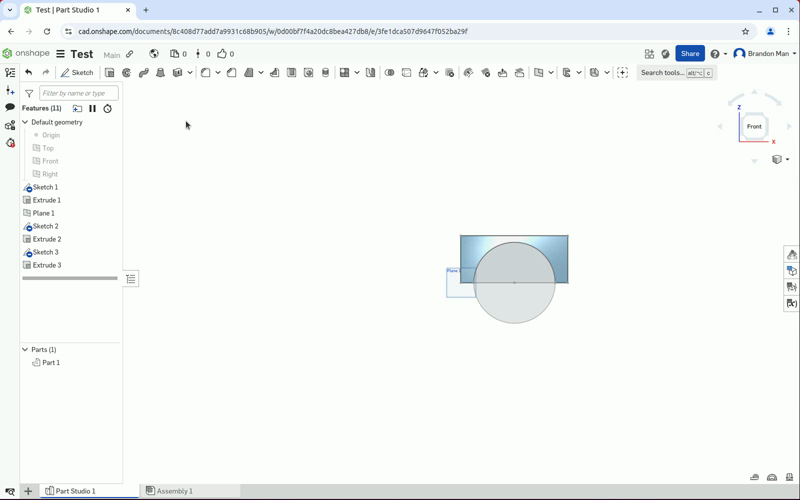
key(shift+7)
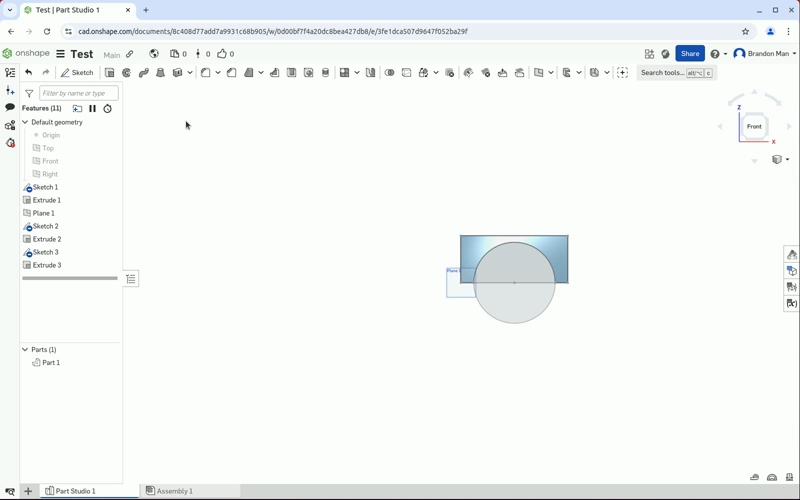
key(left, 2)
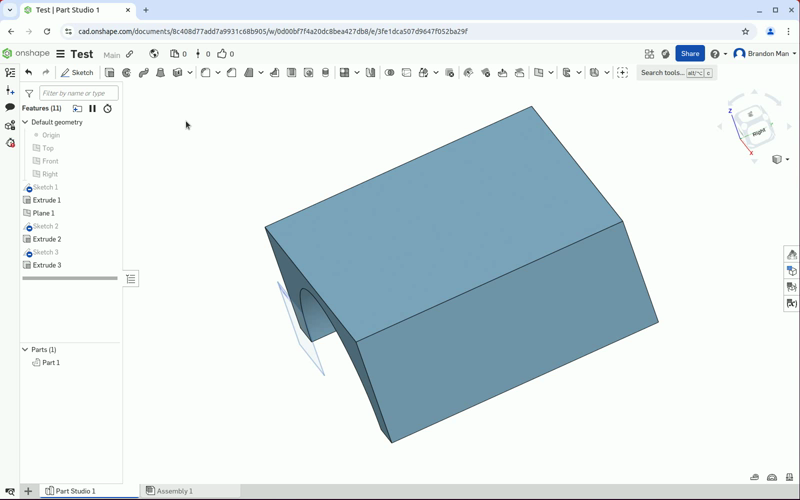
key(down, 2)
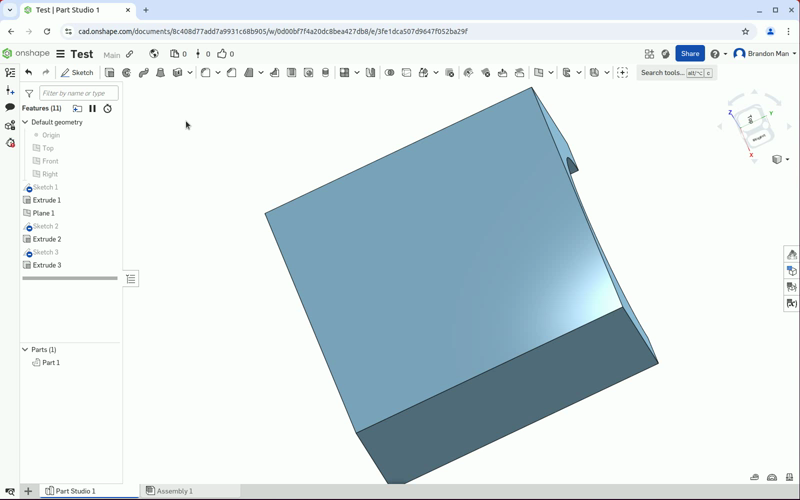
key(up, 2)
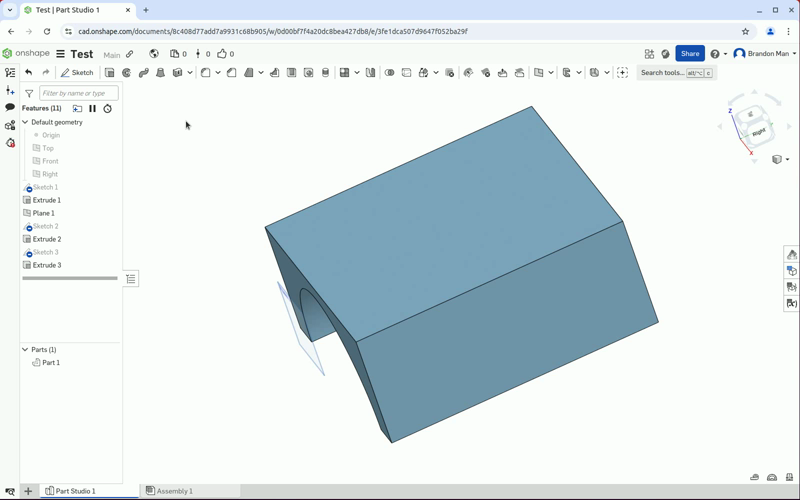
key(right, 2)
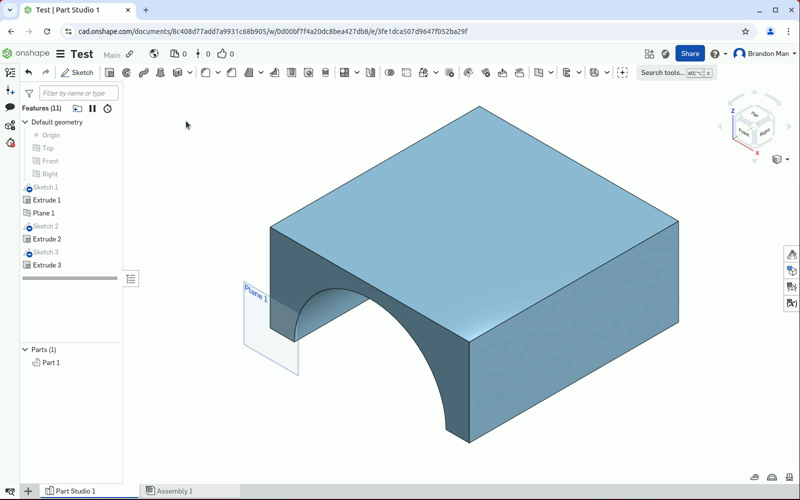
mouse_move(73, 189)
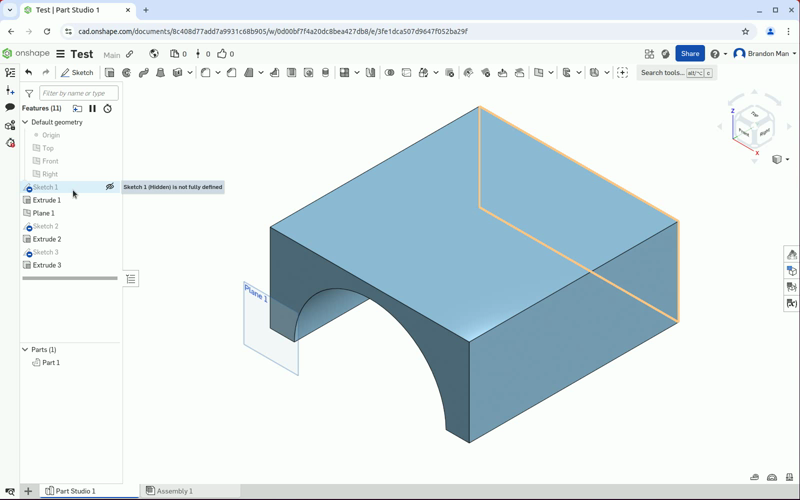
click(73, 189)